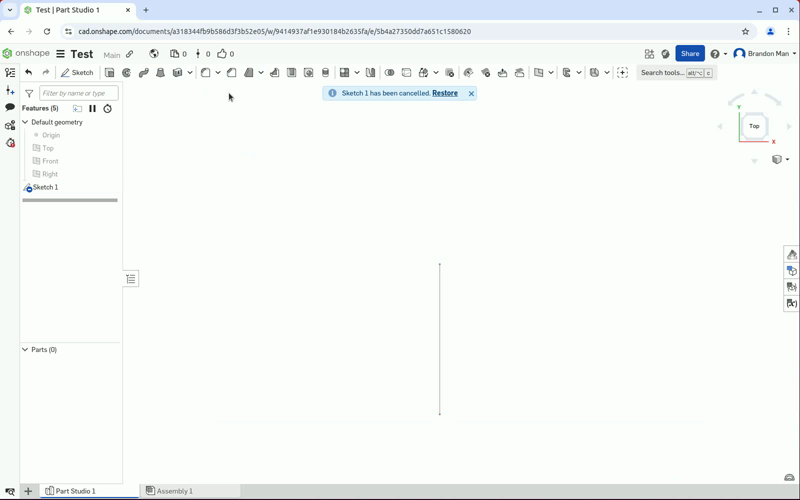
key(shift+h)
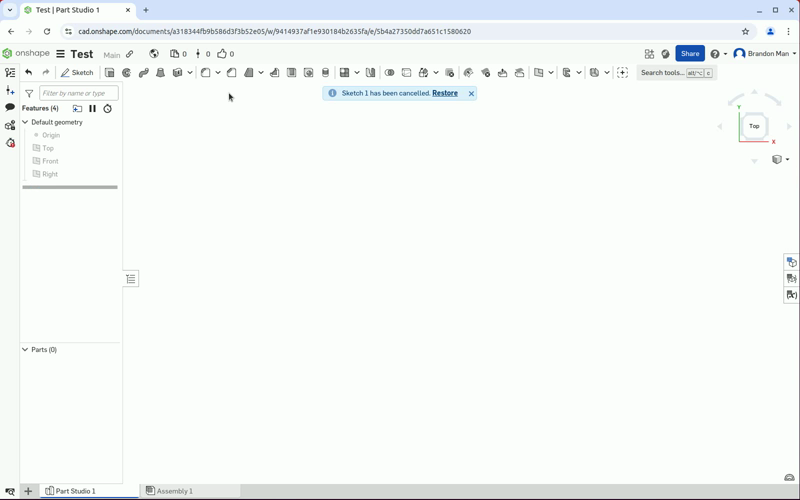
mouse_move(73, 352)
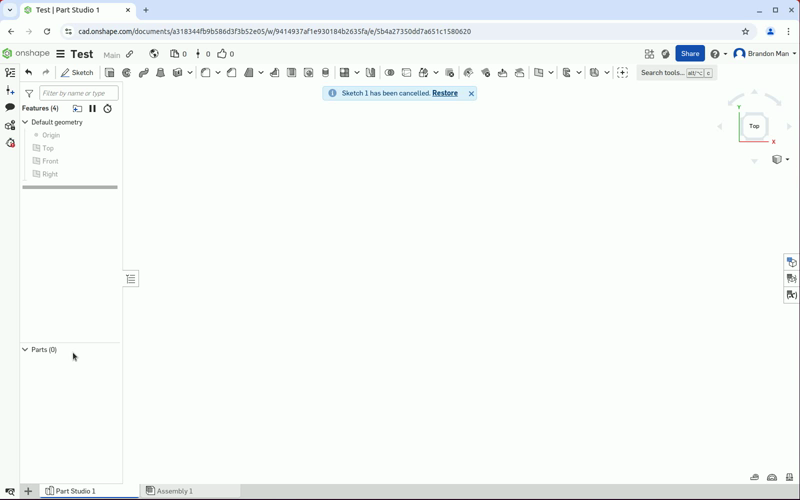
key(y)
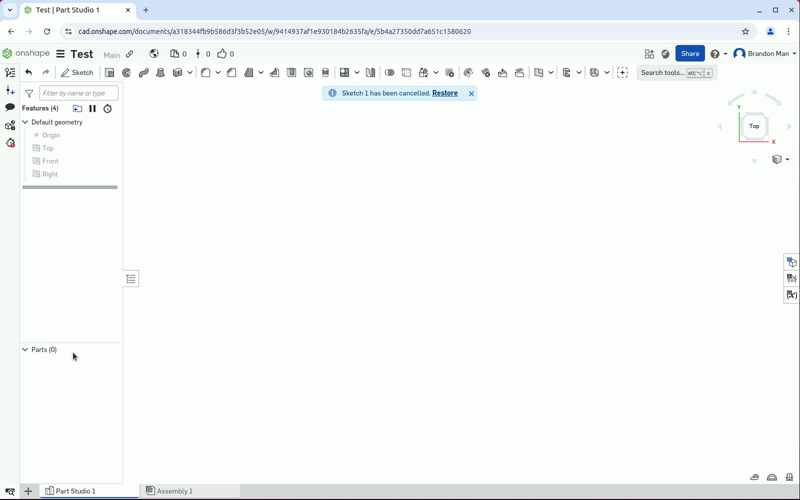
key(shift+p)
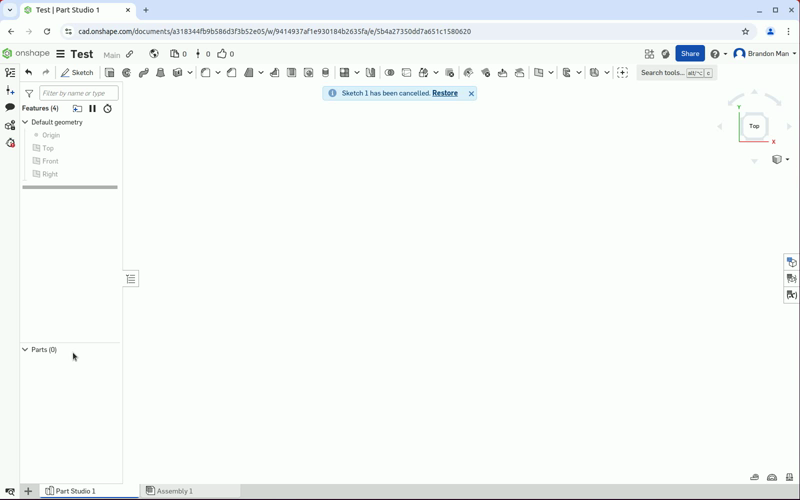
key(space)
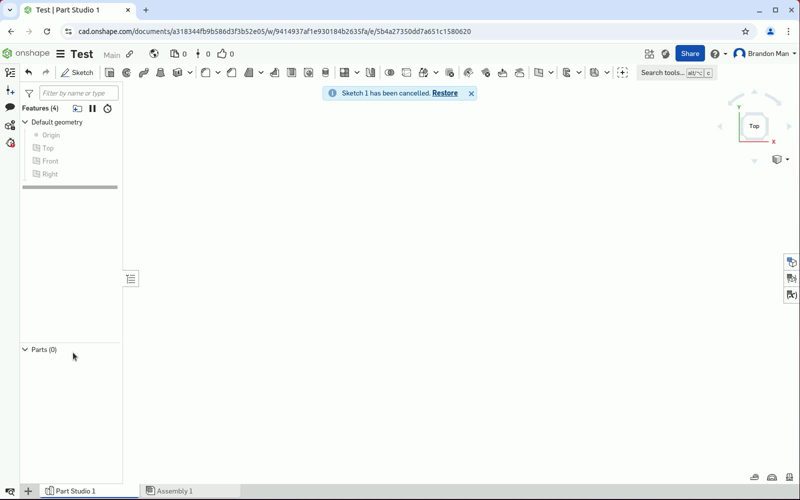
key_down(shift)
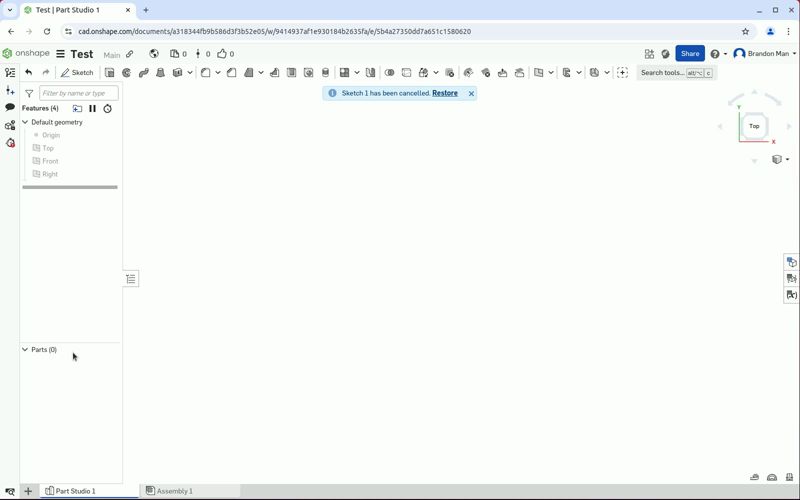
key(up)
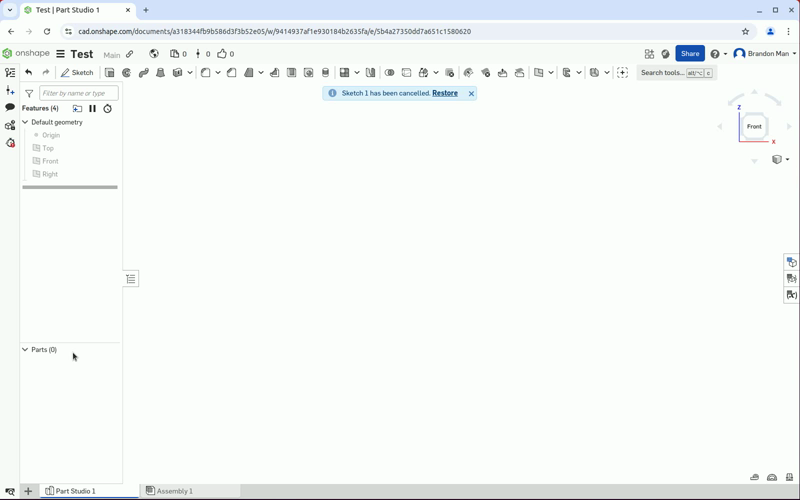
key_up(shift)
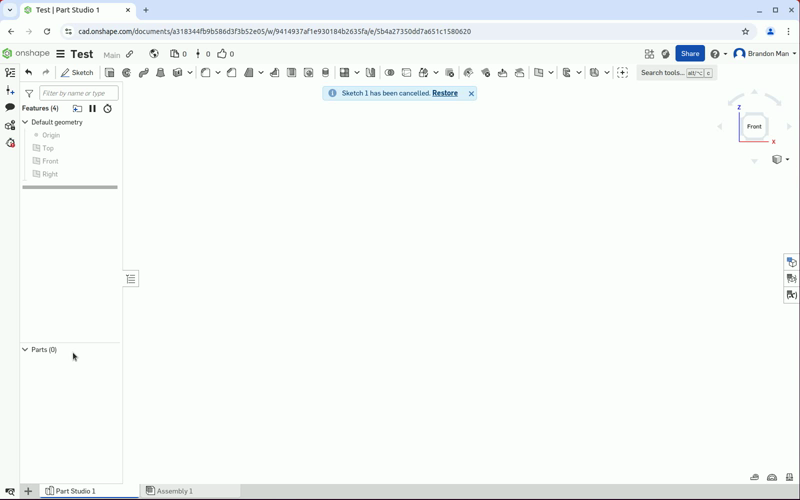
mouse_move(73, 352)
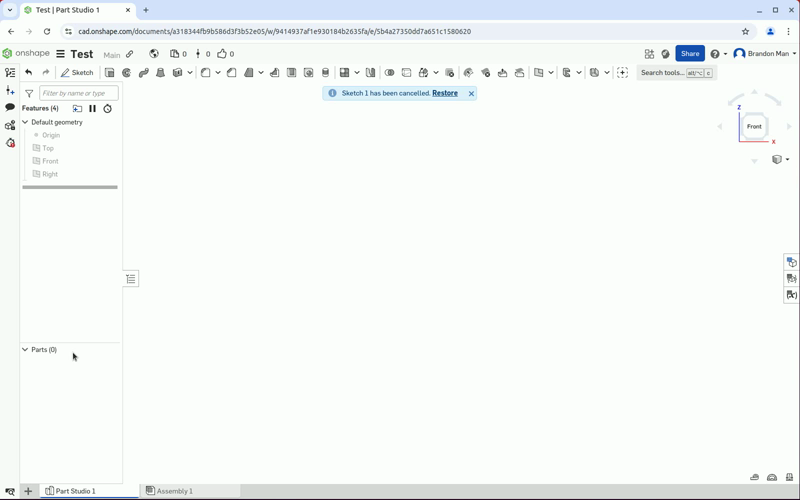
key(shift+y)
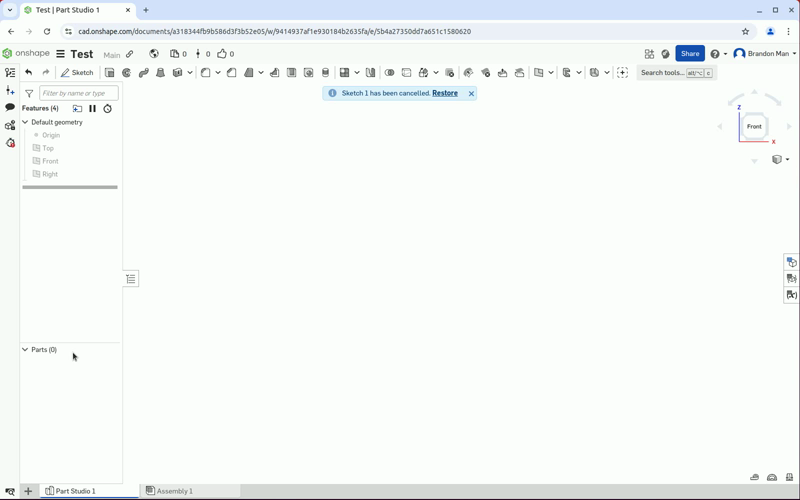
key(shift+s)
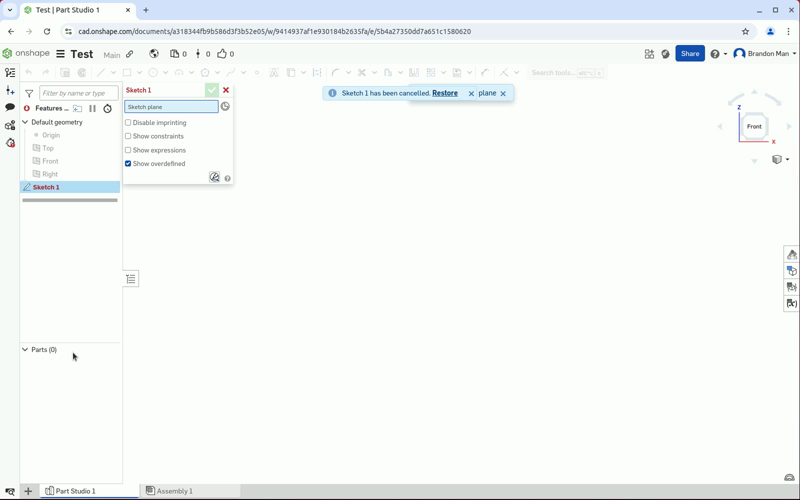
mouse_move(73, 163)
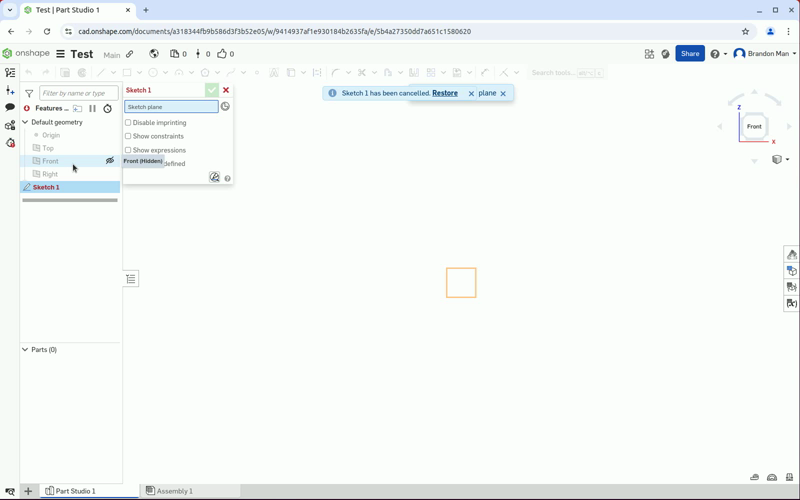
click(73, 163)
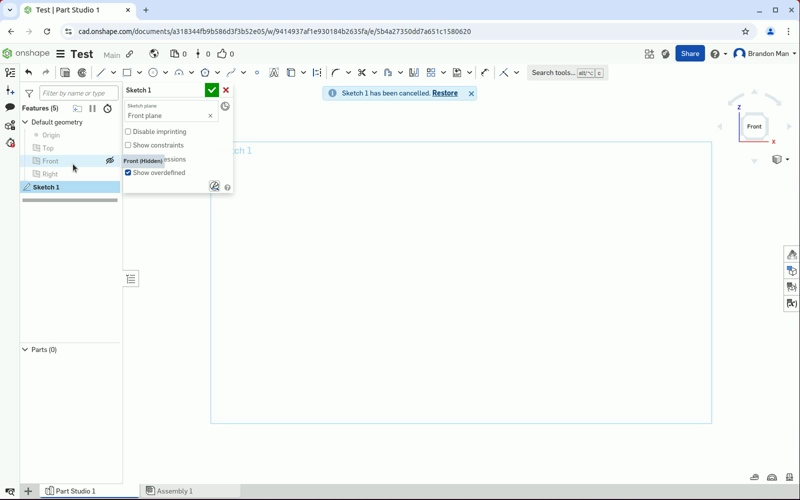
mouse_move(73, 352)
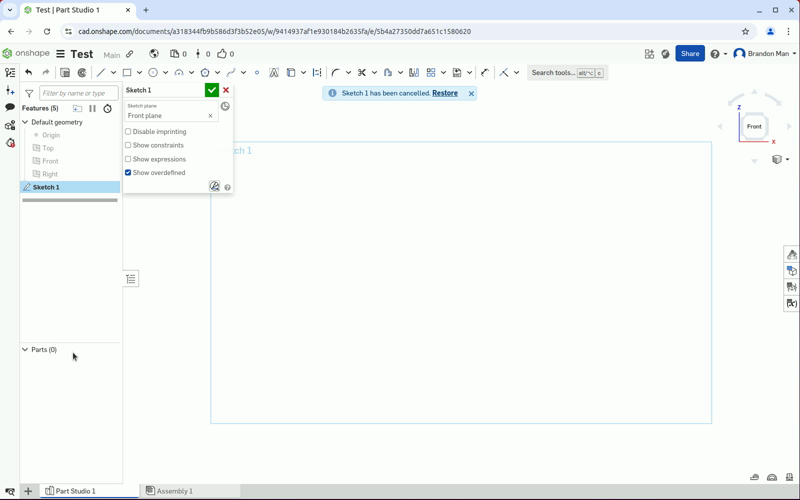
key(y)
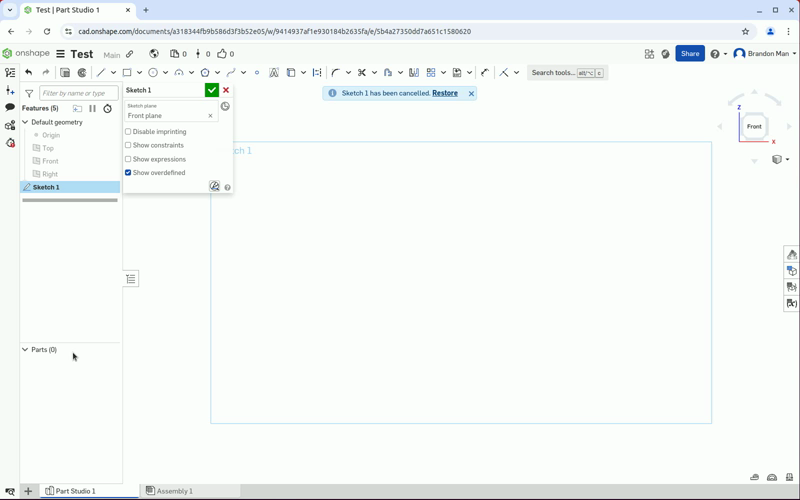
key(l)
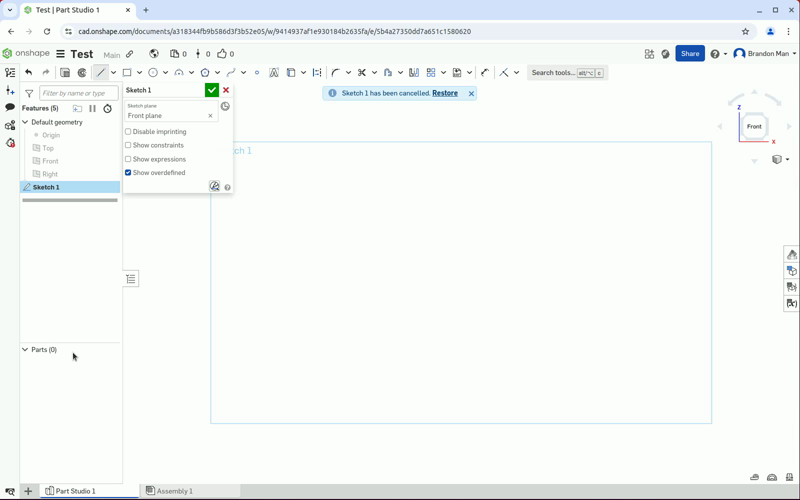
key_down(shift)
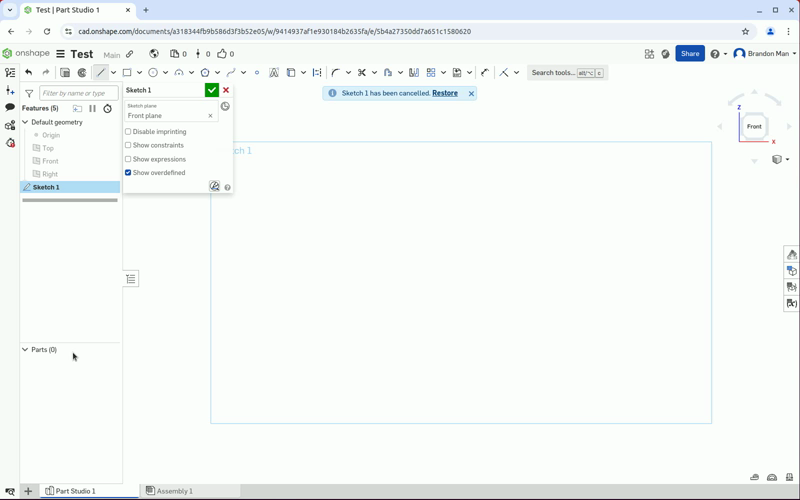
mouse_move(460, 282)
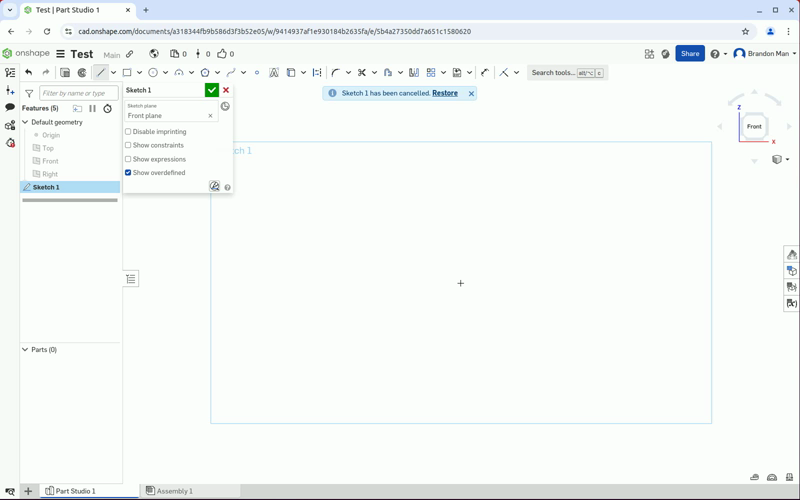
click(460, 282)
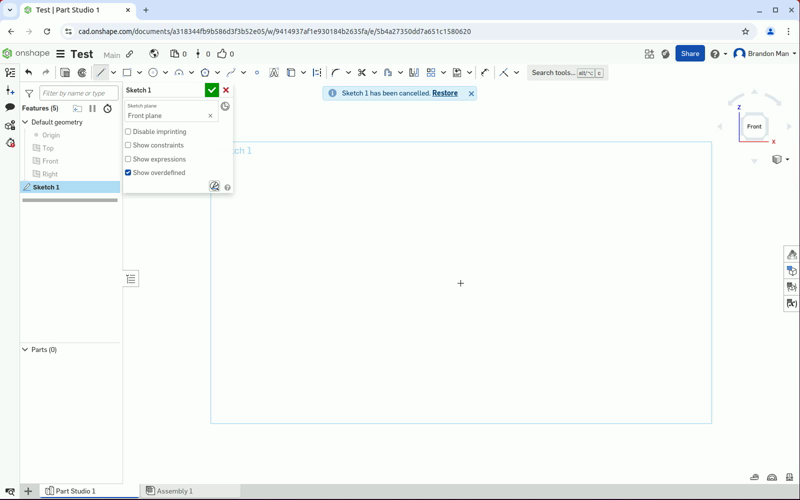
key_up(shift)
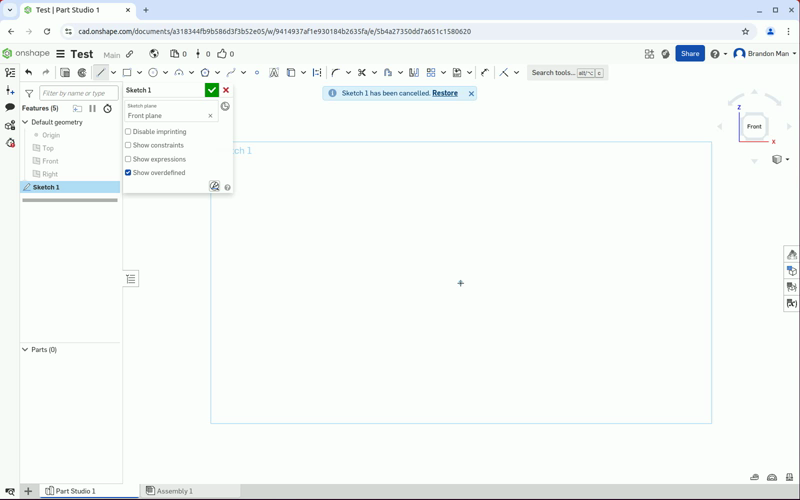
key_down(shift)
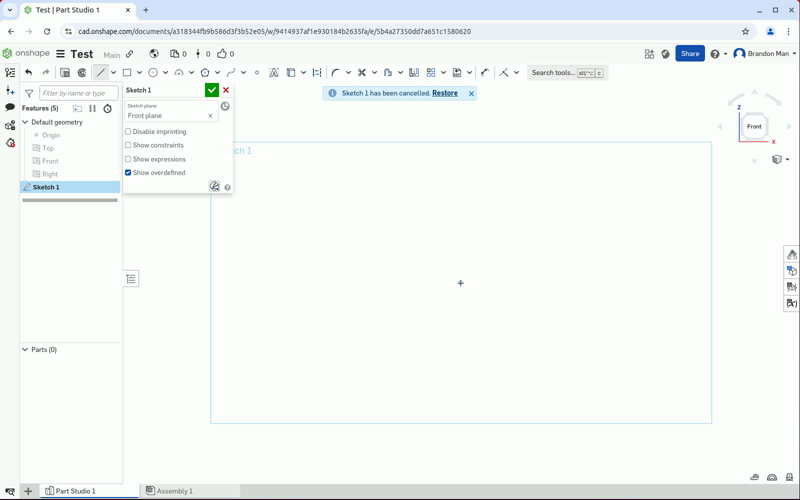
mouse_move(573, 282)
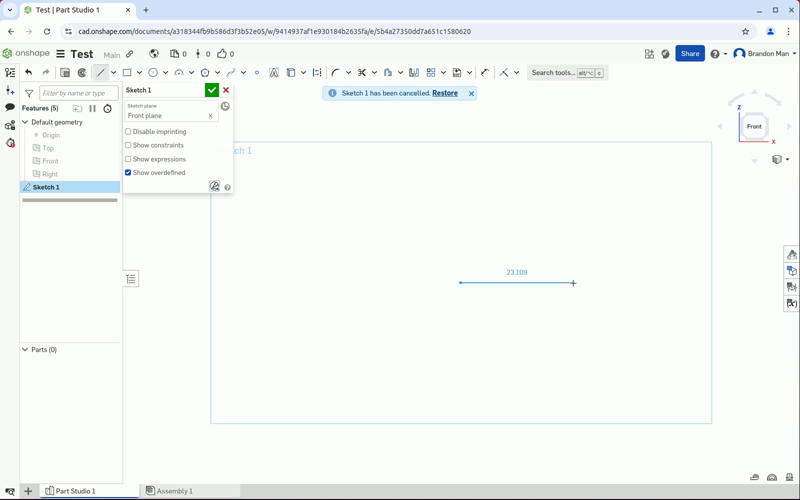
click(573, 282)
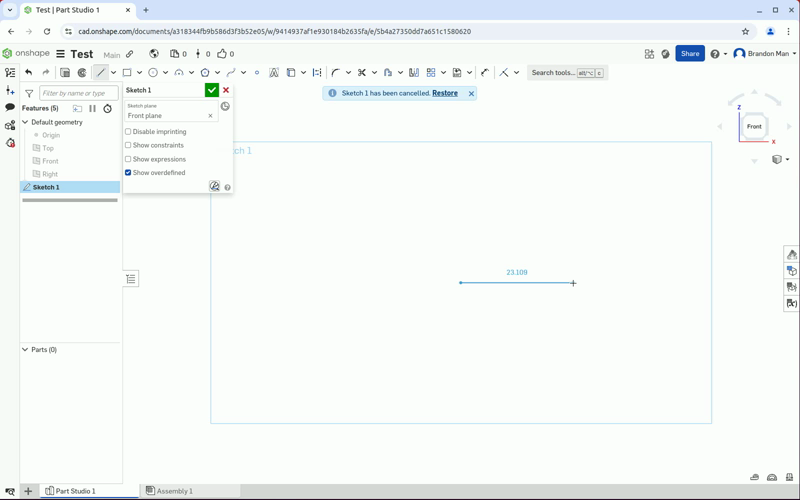
key_up(shift)
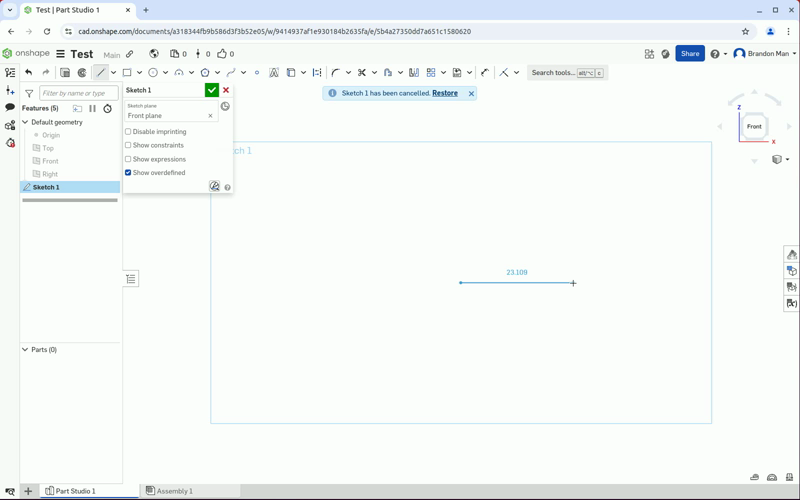
key_down(shift)
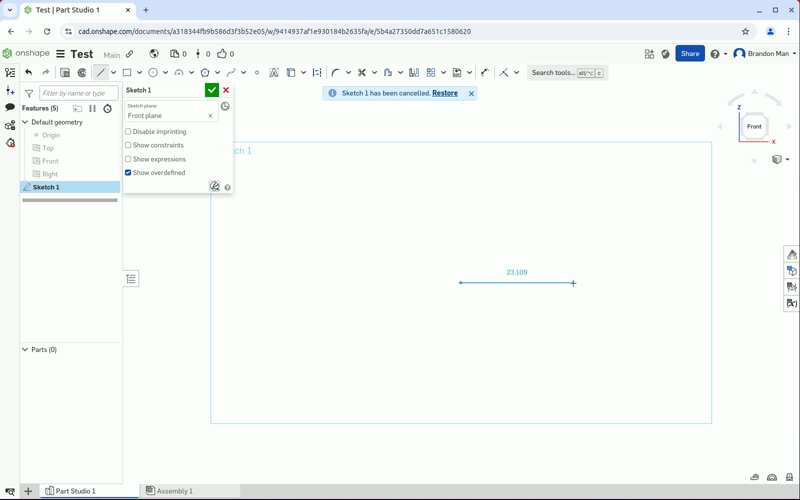
mouse_move(589, 282)
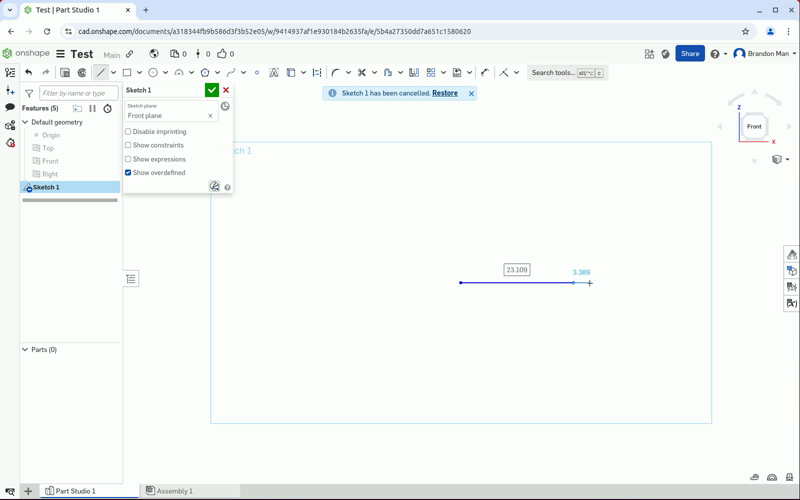
mouse_move(573, 245)
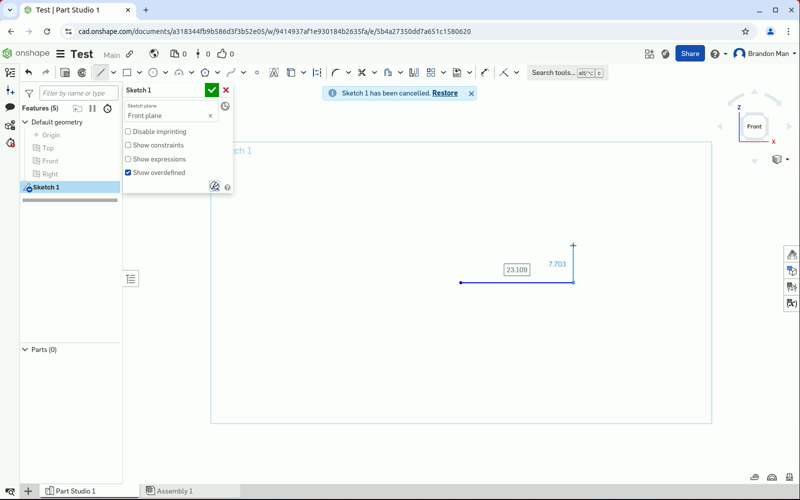
click(573, 245)
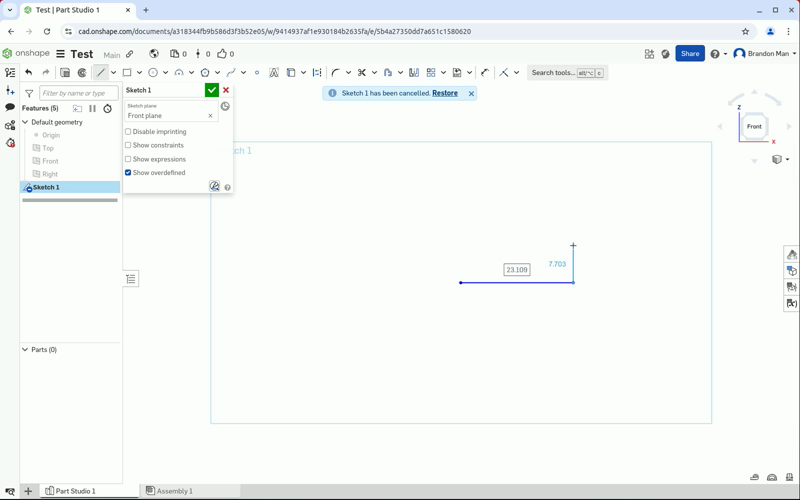
key_up(shift)
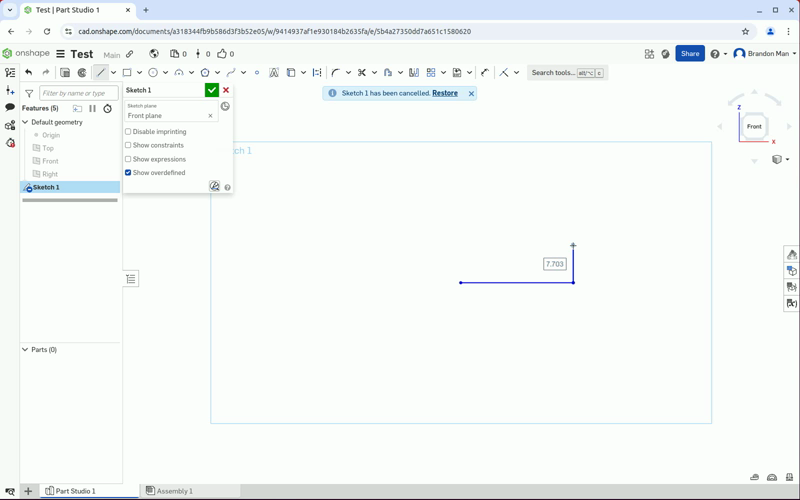
key_down(shift)
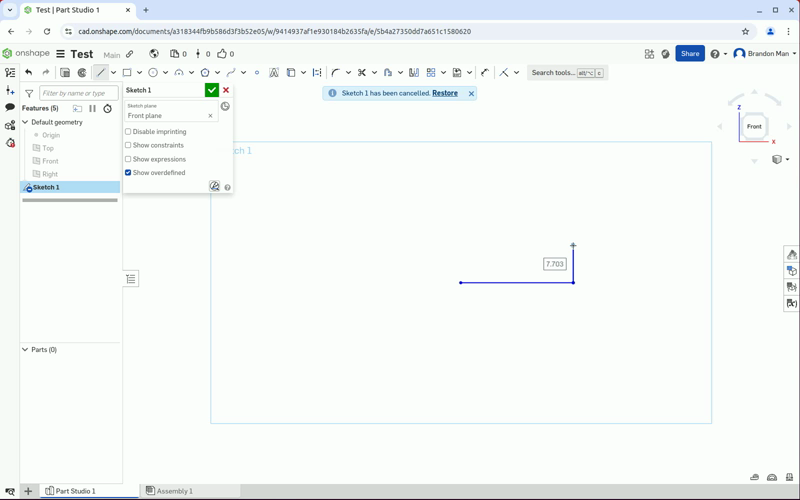
mouse_move(498, 245)
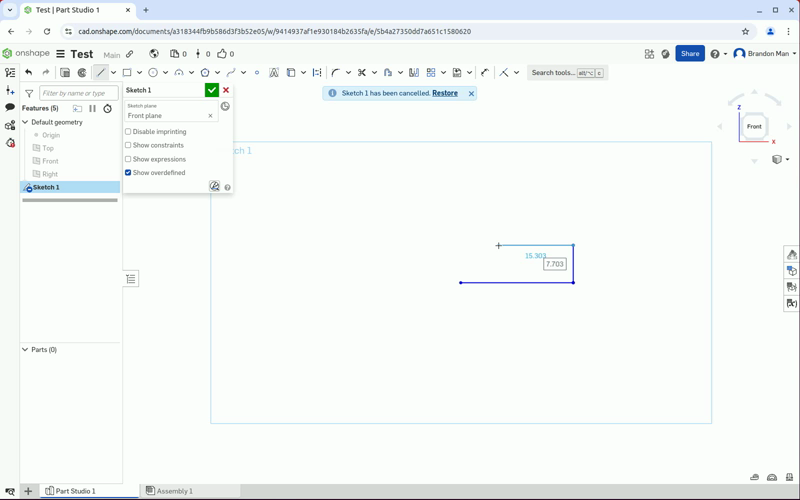
click(498, 245)
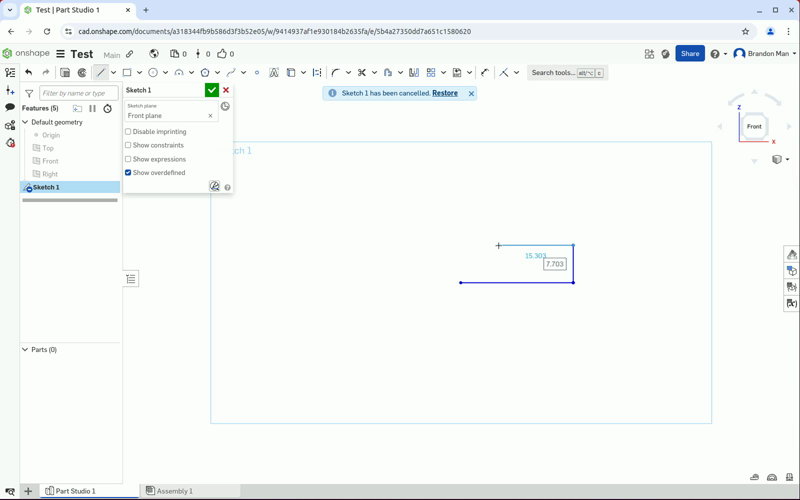
key_up(shift)
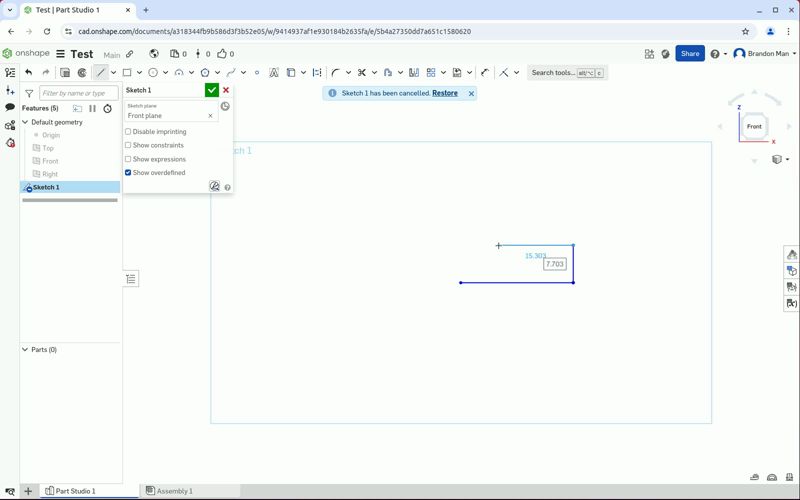
key_down(shift)
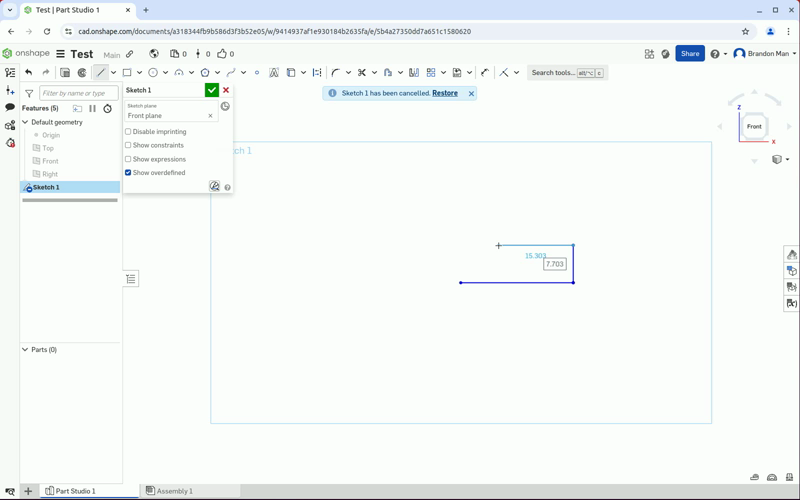
mouse_move(528, 245)
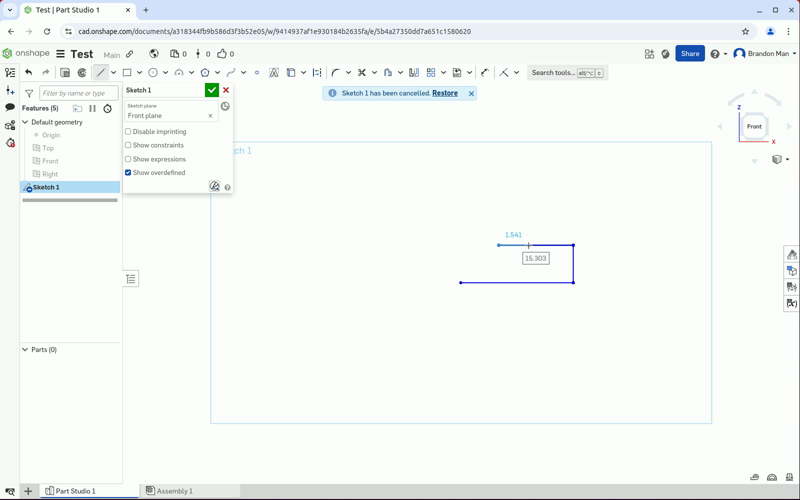
mouse_move(498, 189)
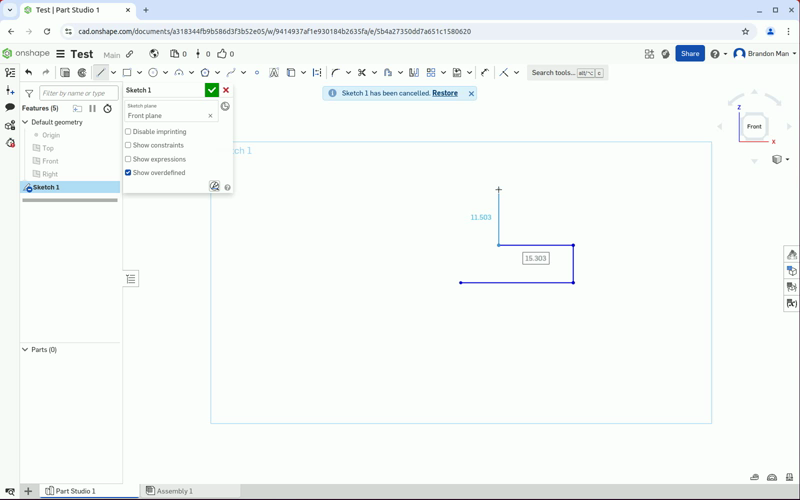
click(498, 189)
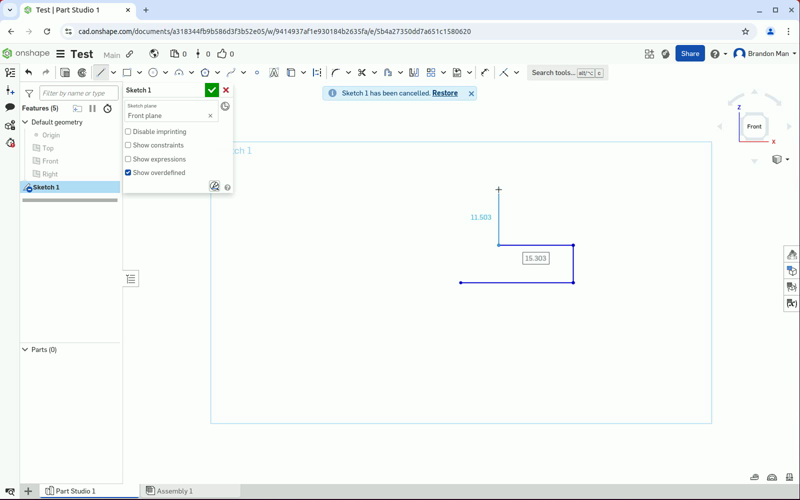
key_up(shift)
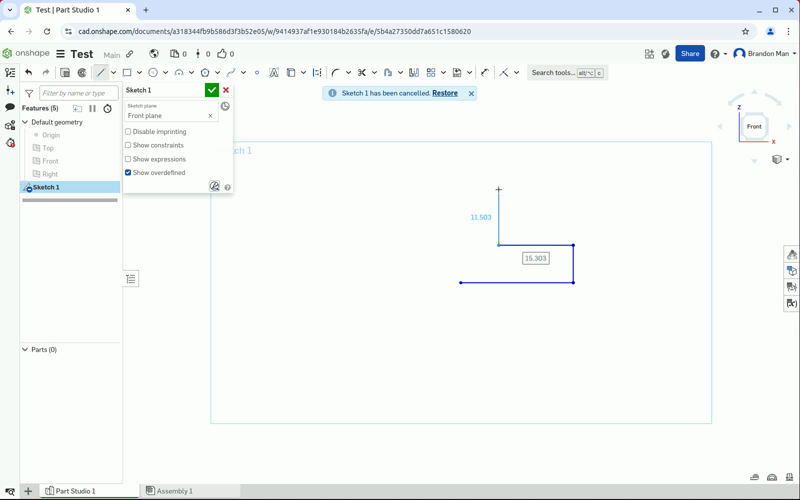
key_down(shift)
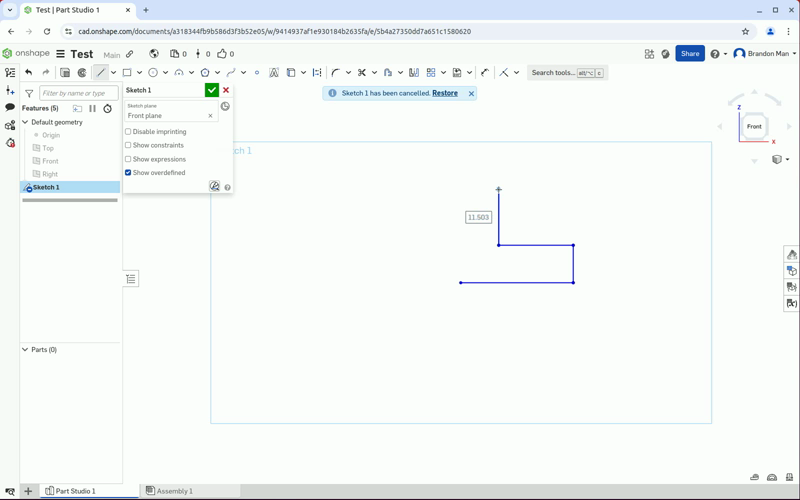
mouse_move(528, 189)
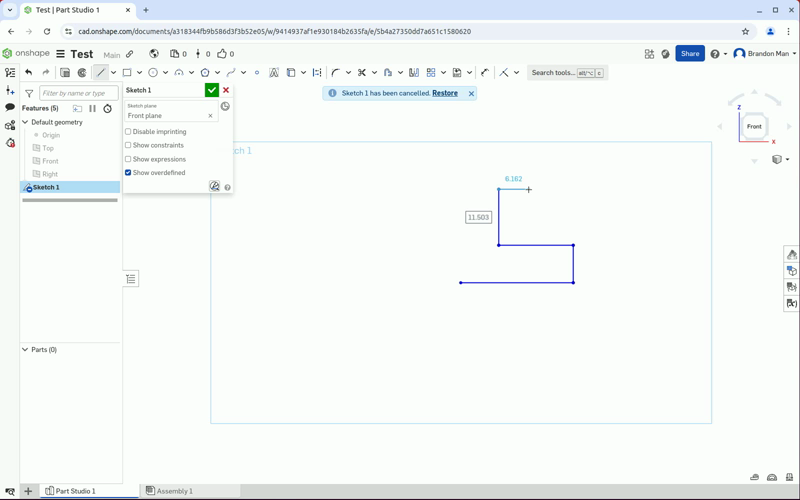
mouse_move(460, 189)
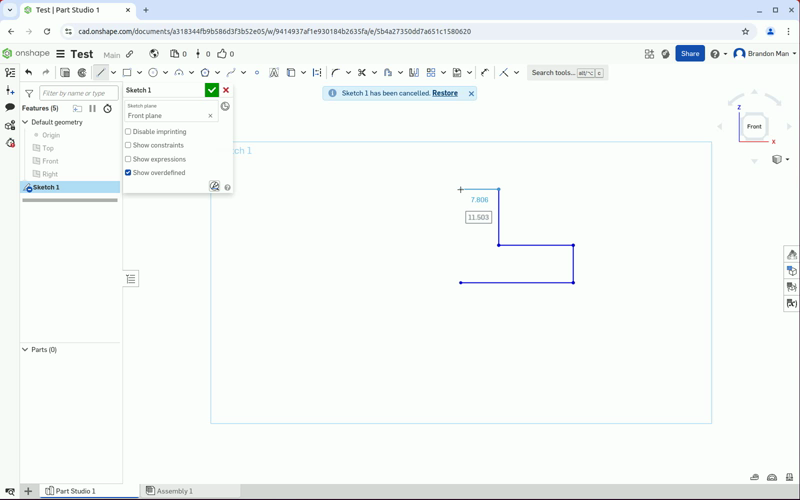
click(460, 189)
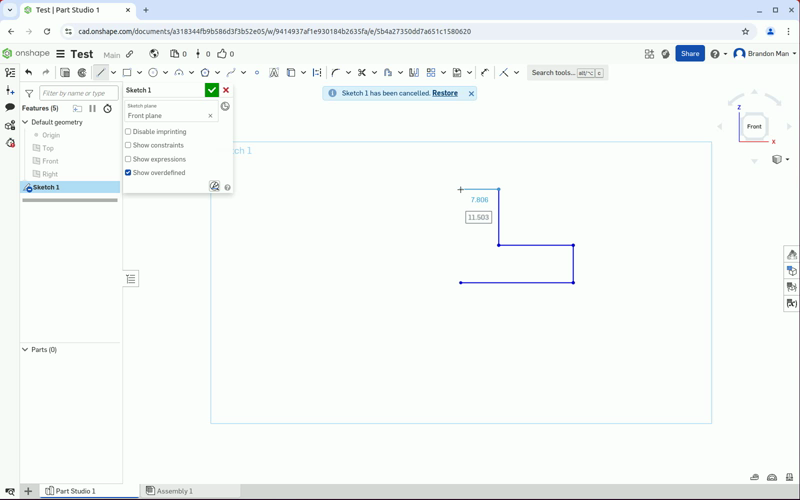
key_up(shift)
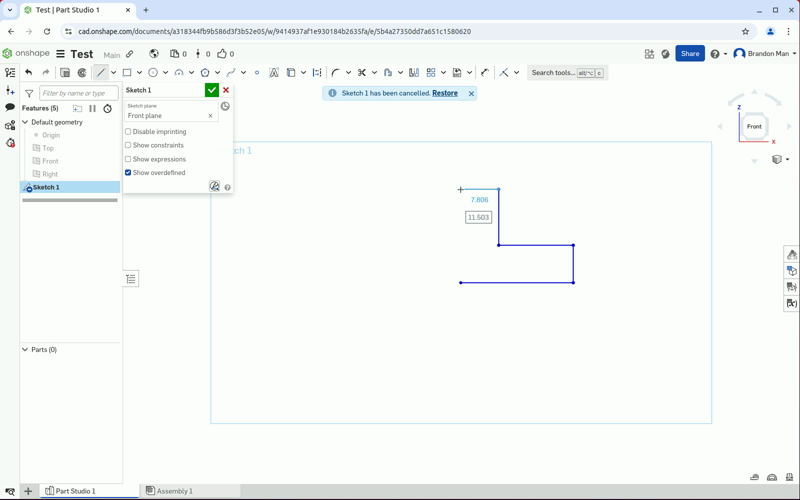
key_down(shift)
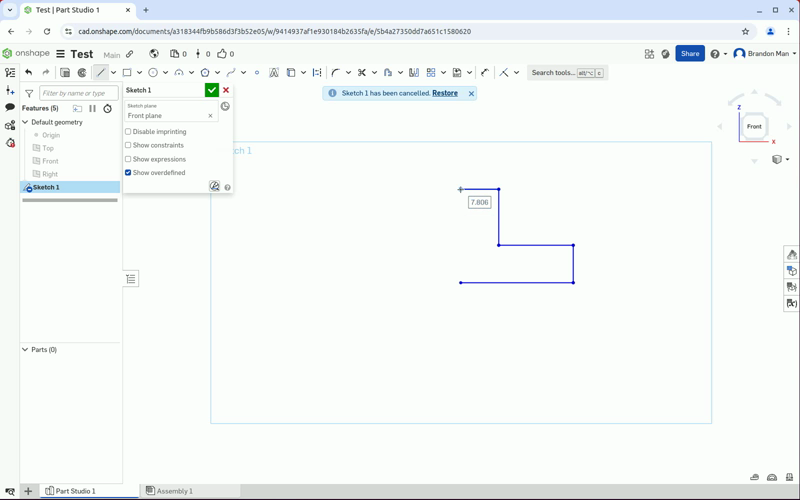
mouse_move(460, 282)
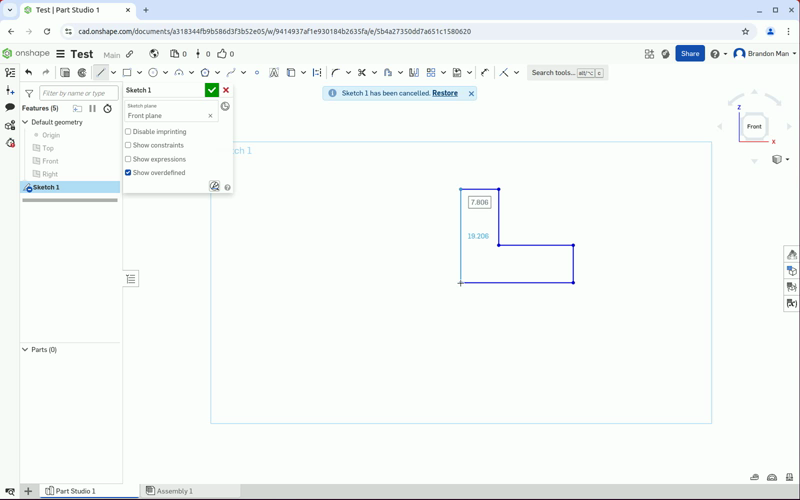
key_up(shift)
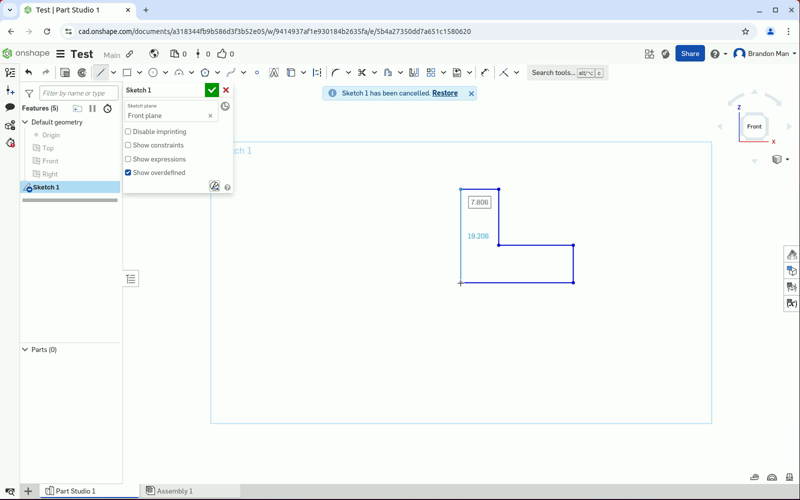
click(460, 282)
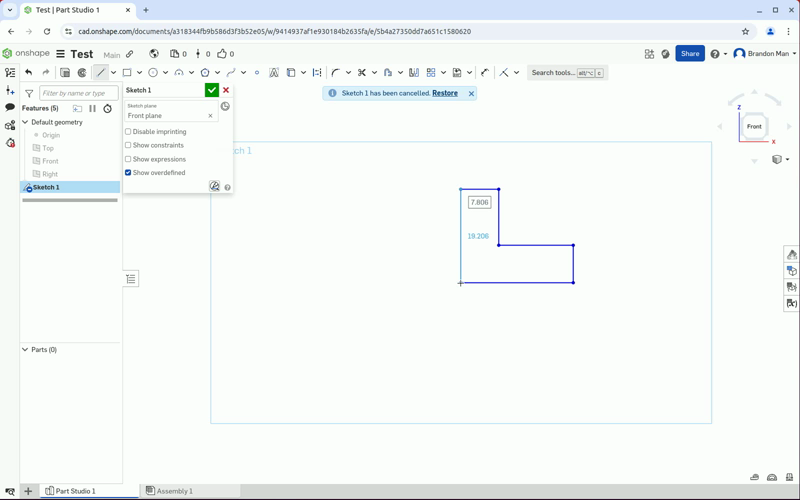
key(esc)
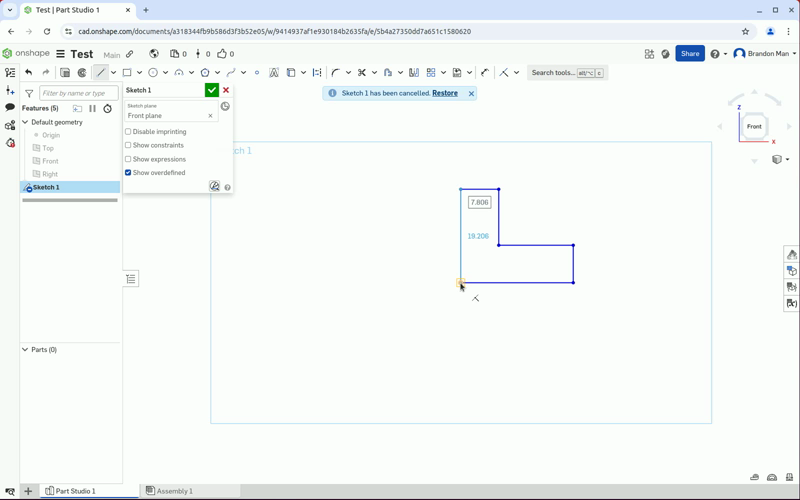
mouse_move(472, 209)
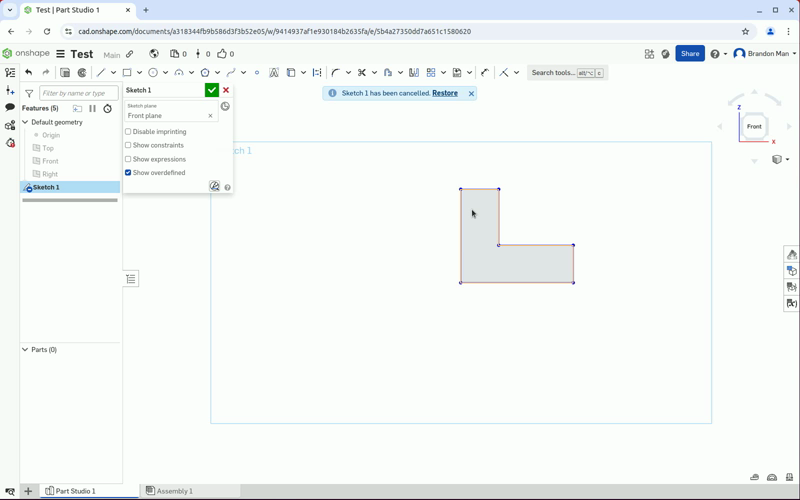
click(472, 209)
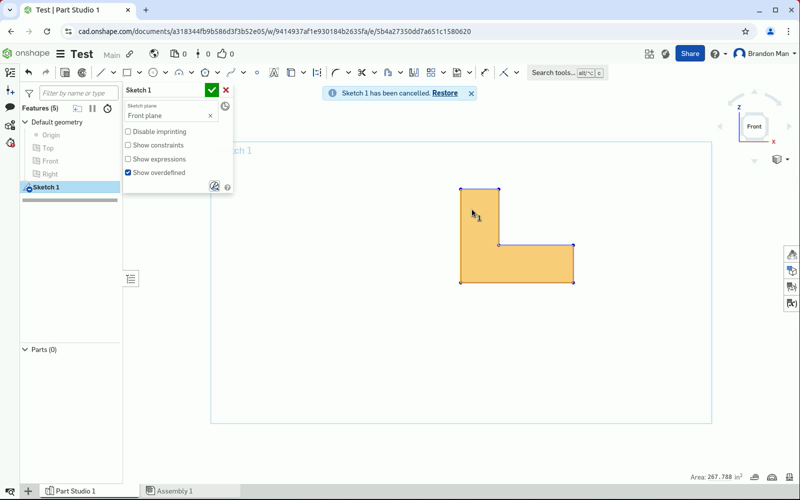
mouse_move(73, 352)
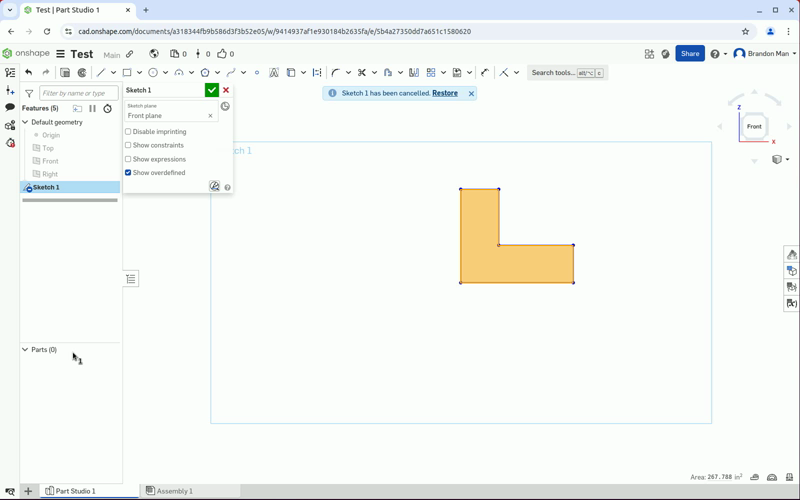
key(shift+y)
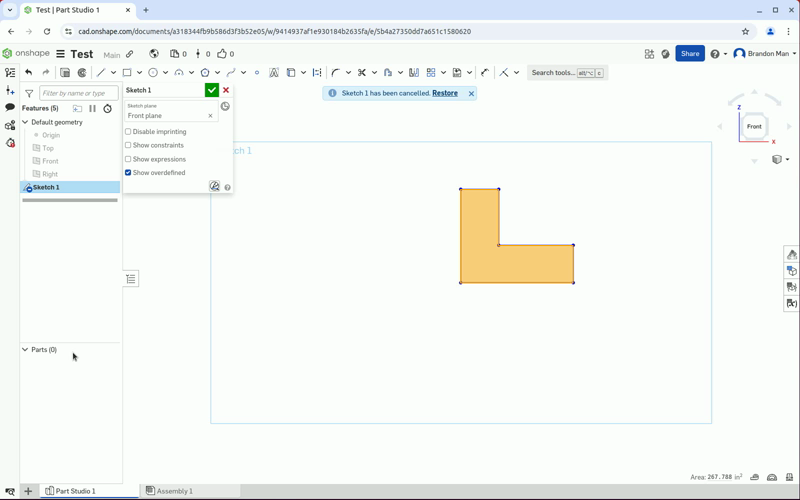
key(shift+e)
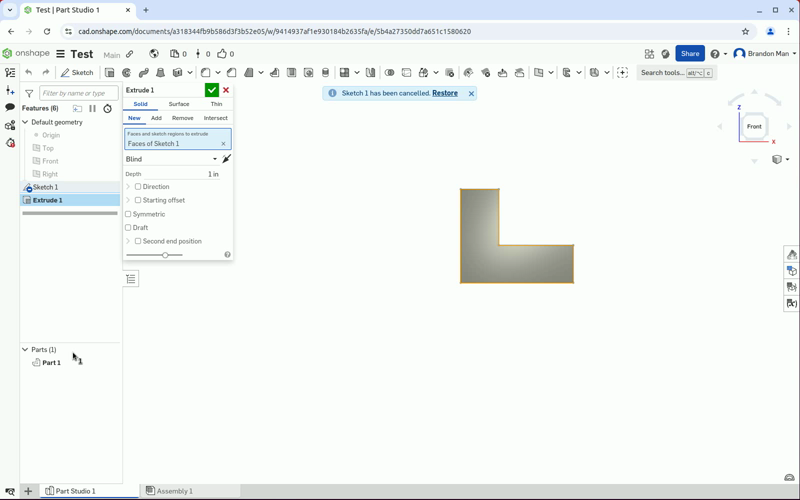
mouse_move(143, 106)
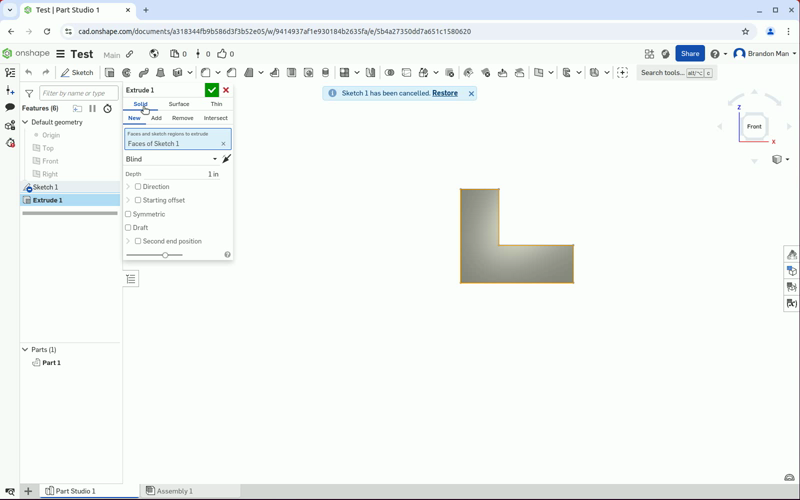
click(143, 106)
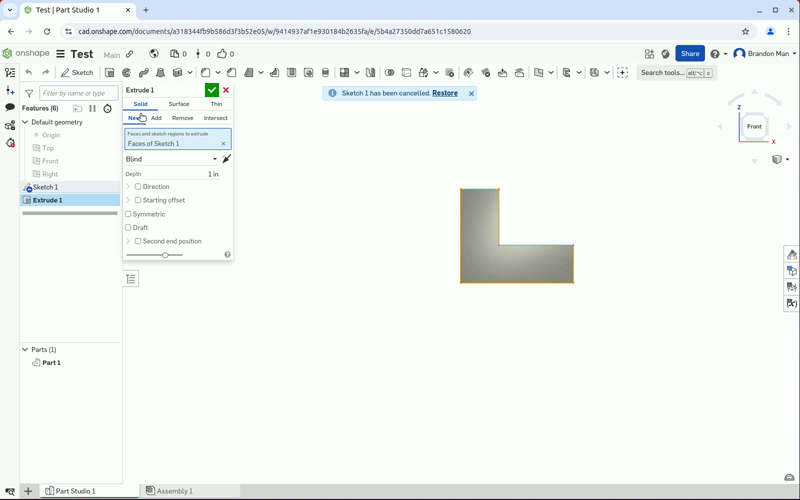
mouse_move(137, 120)
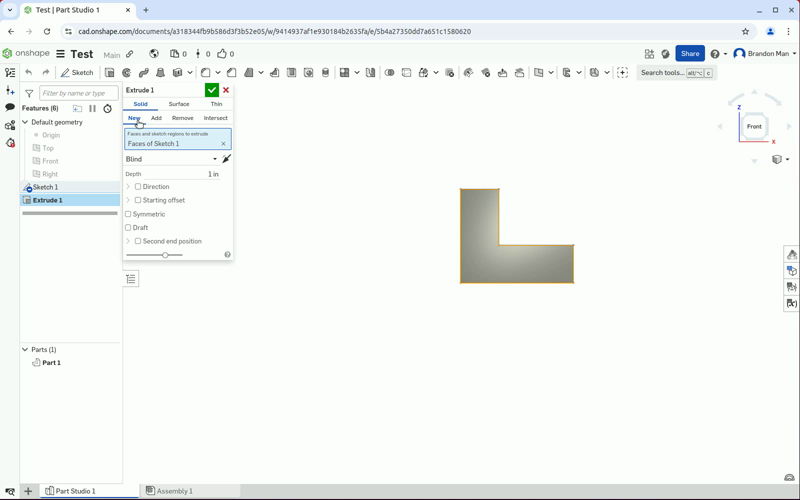
click(137, 120)
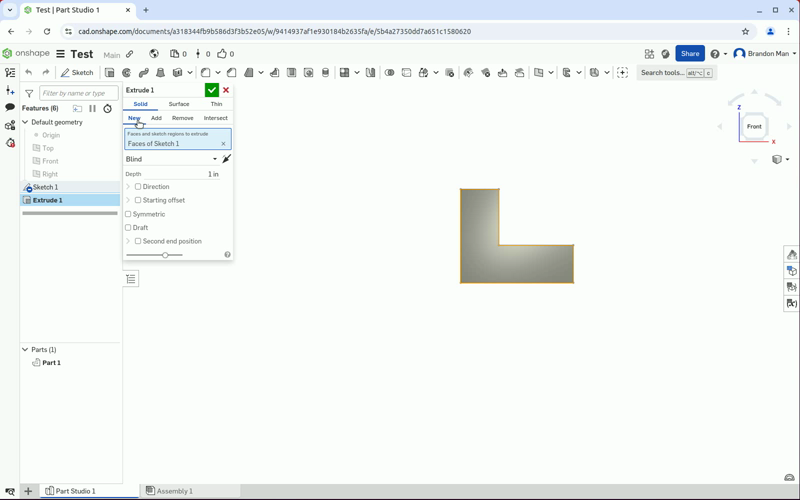
key(tab, 4)
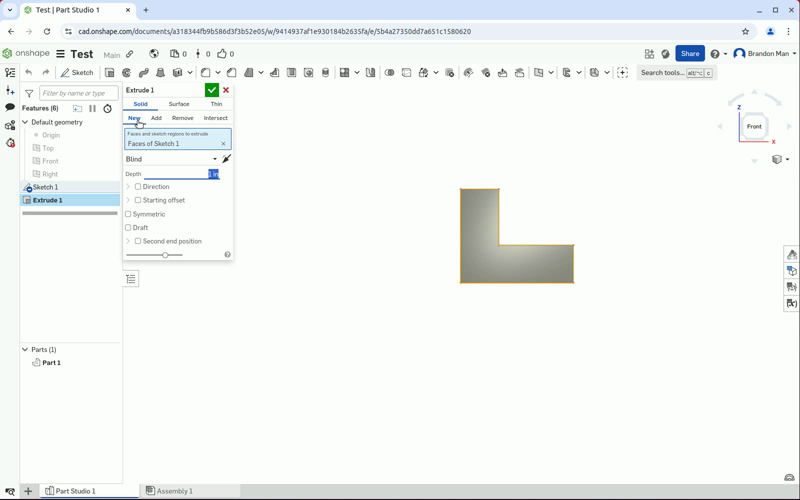
text(15.405)
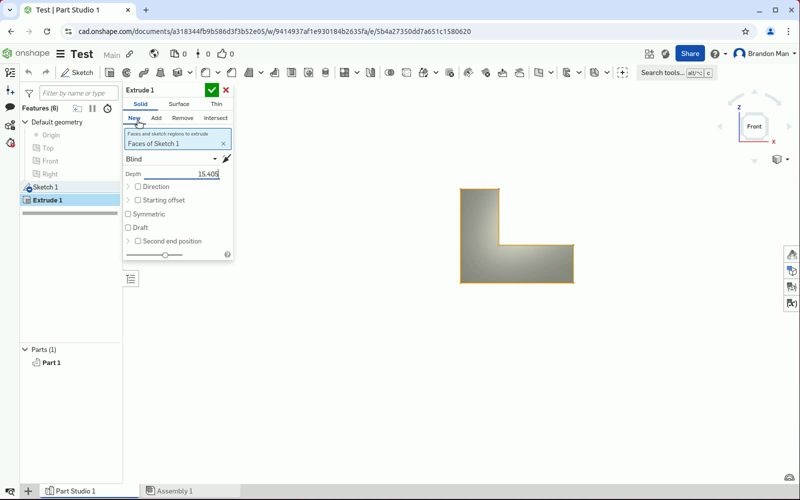
key(enter)
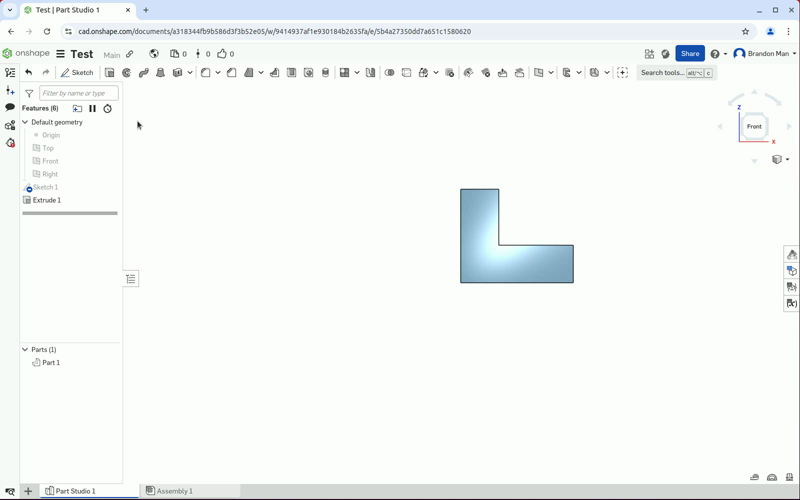
key(shift+h)
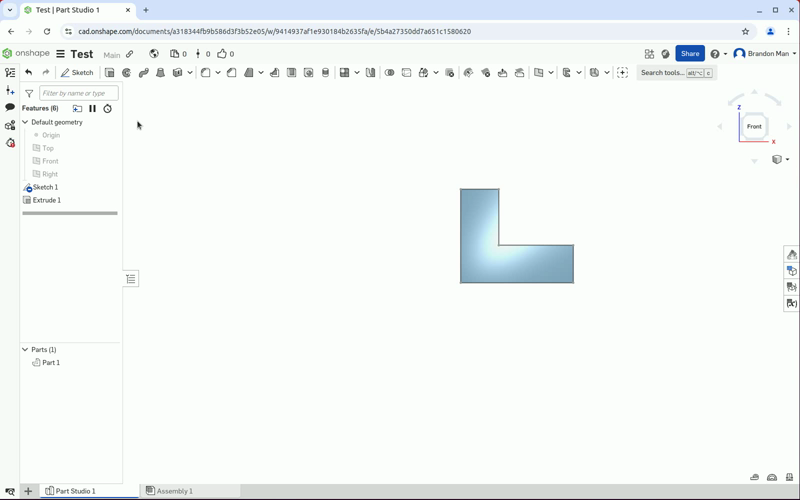
key(shift+h)
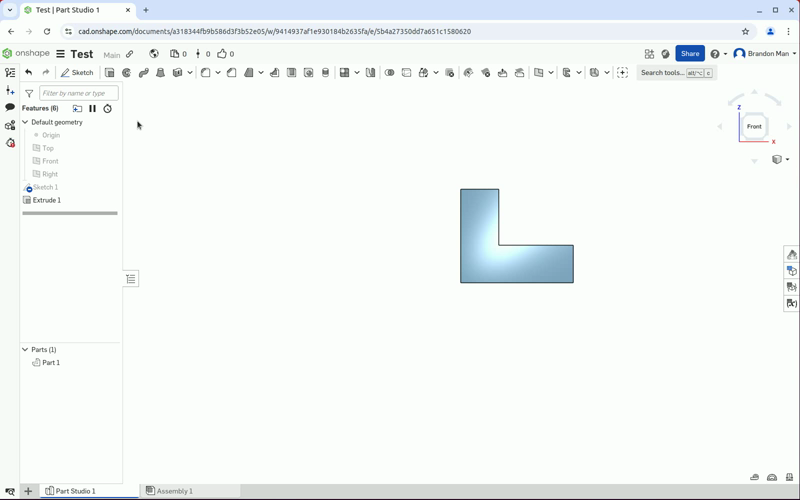
mouse_move(73, 189)
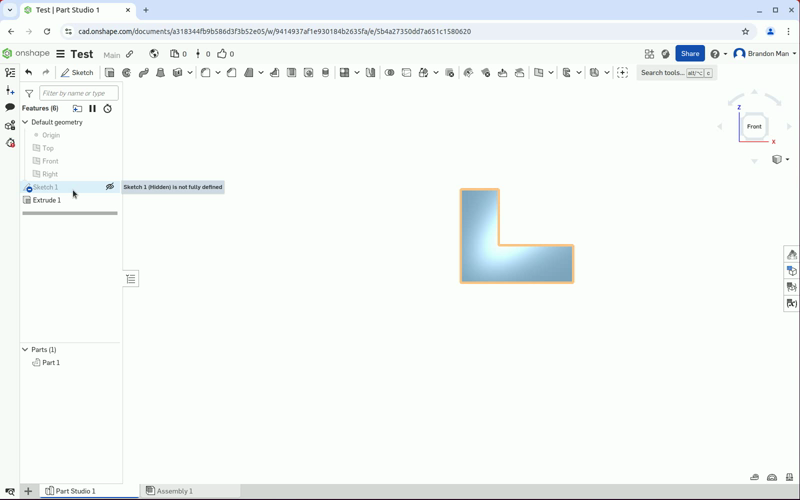
click(73, 189)
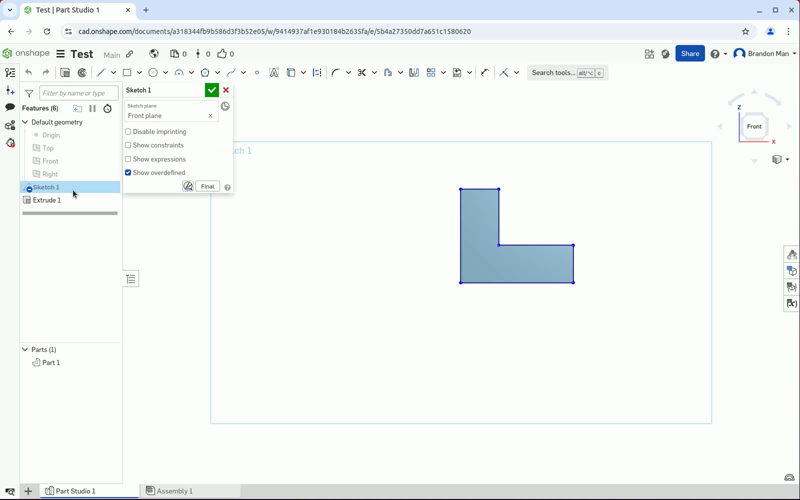
mouse_move(229, 92)
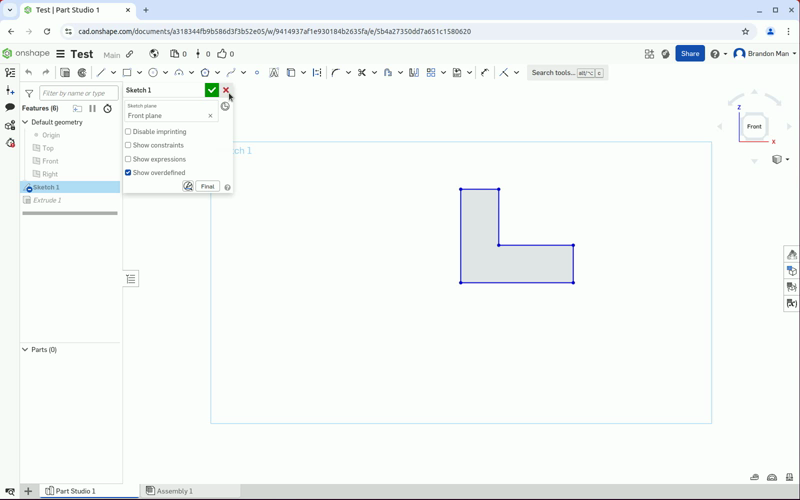
click(229, 92)
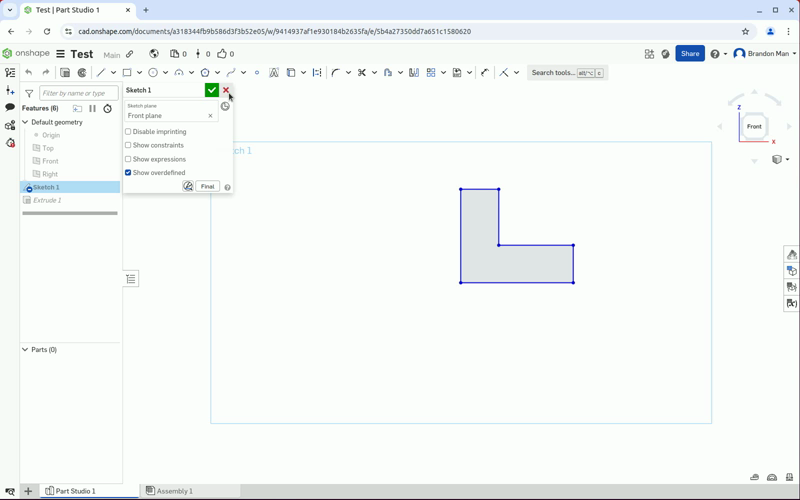
key(shift+s)
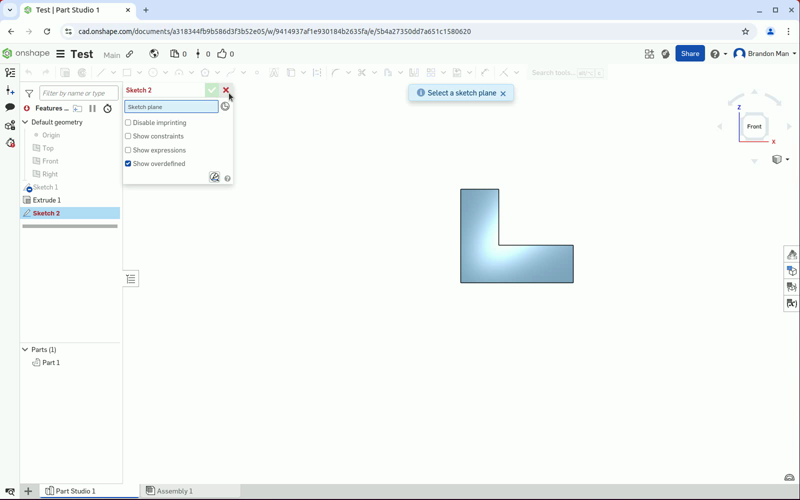
mouse_move(73, 163)
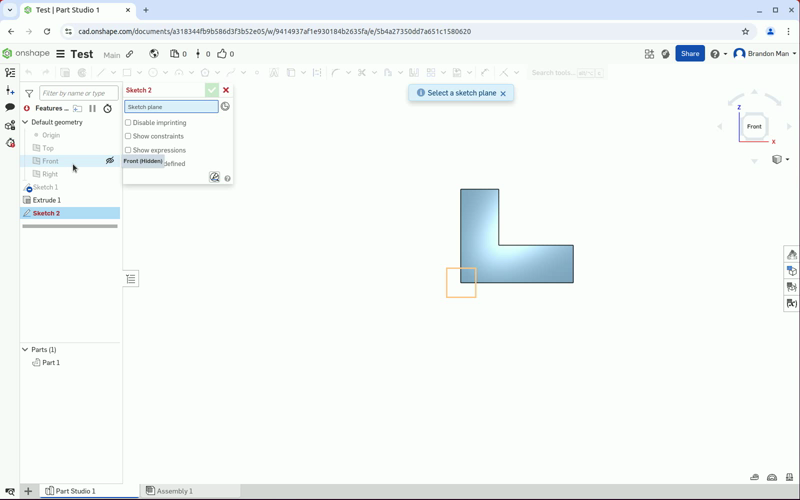
click(73, 163)
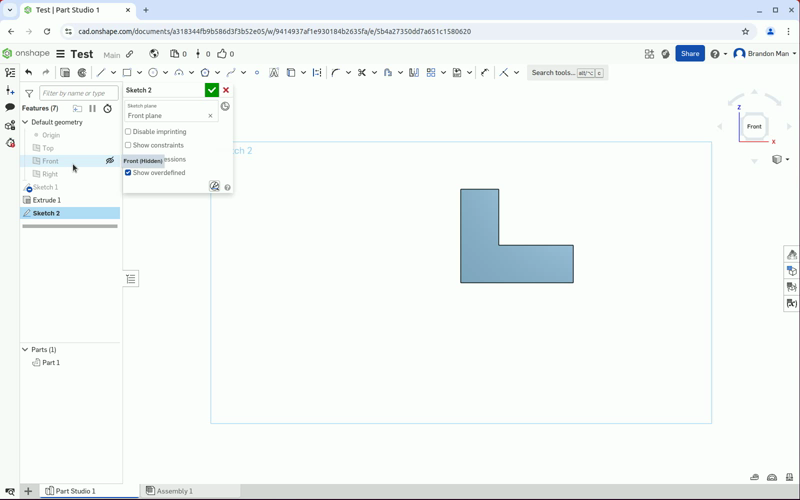
mouse_move(73, 352)
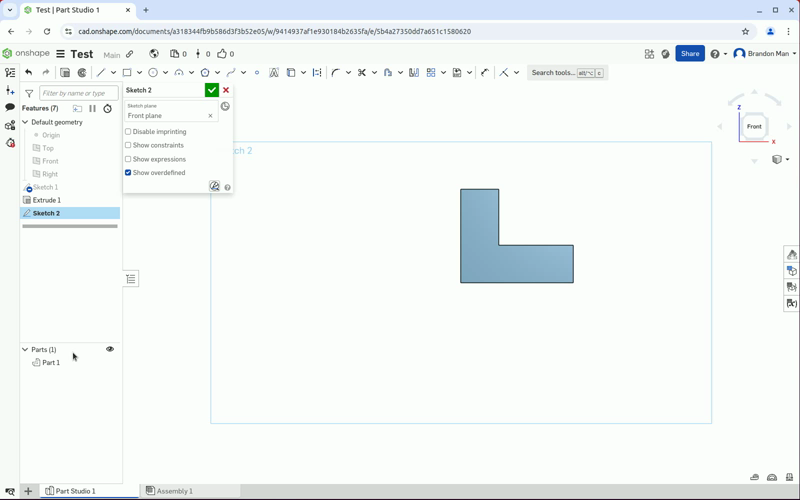
key(y)
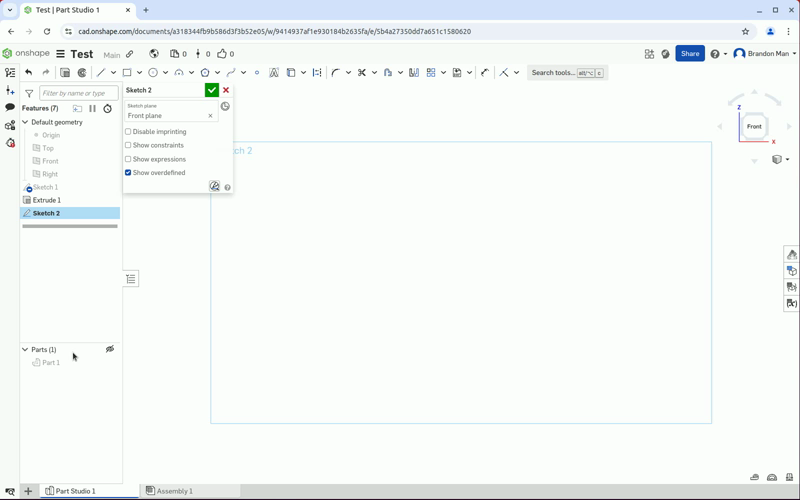
key(l)
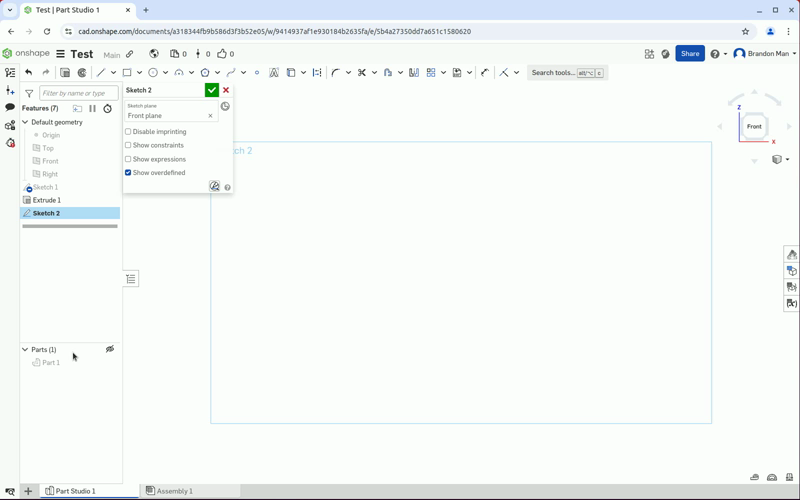
key_down(shift)
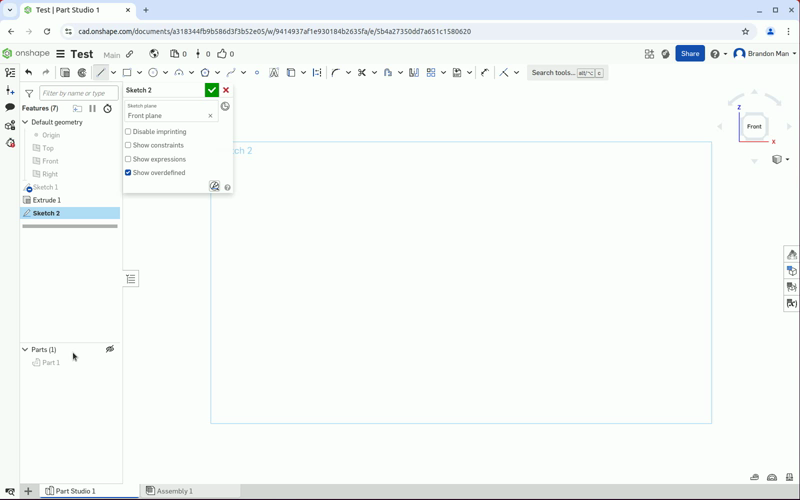
mouse_move(460, 282)
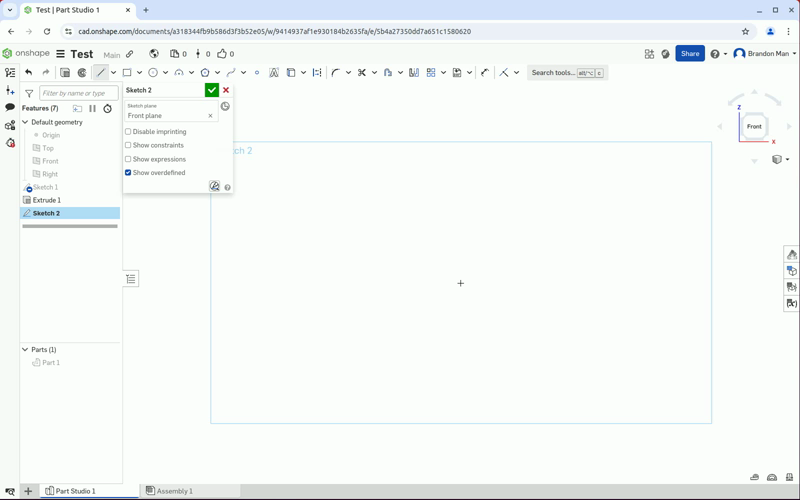
click(460, 282)
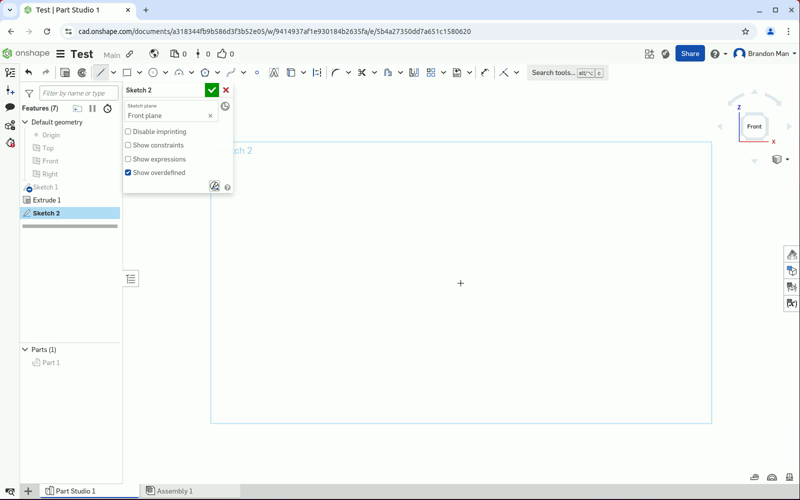
key_up(shift)
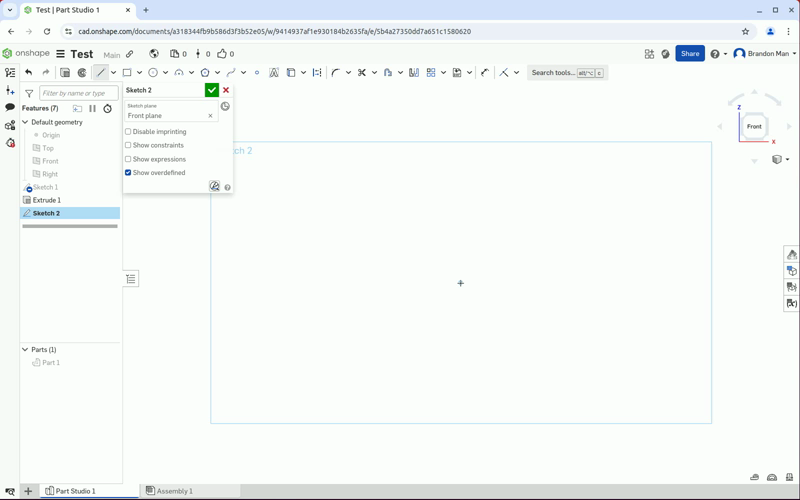
key_down(shift)
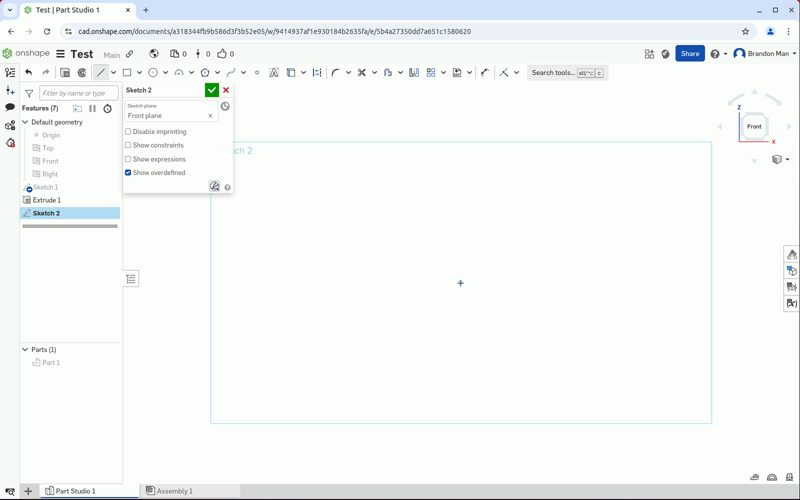
mouse_move(573, 282)
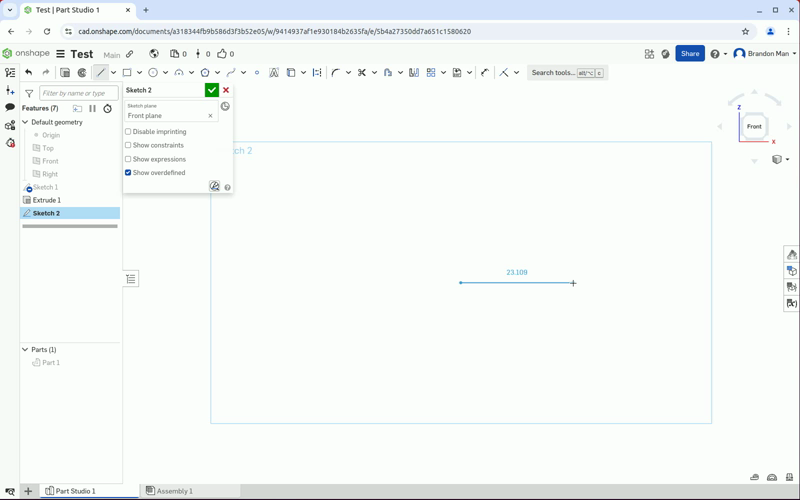
click(573, 282)
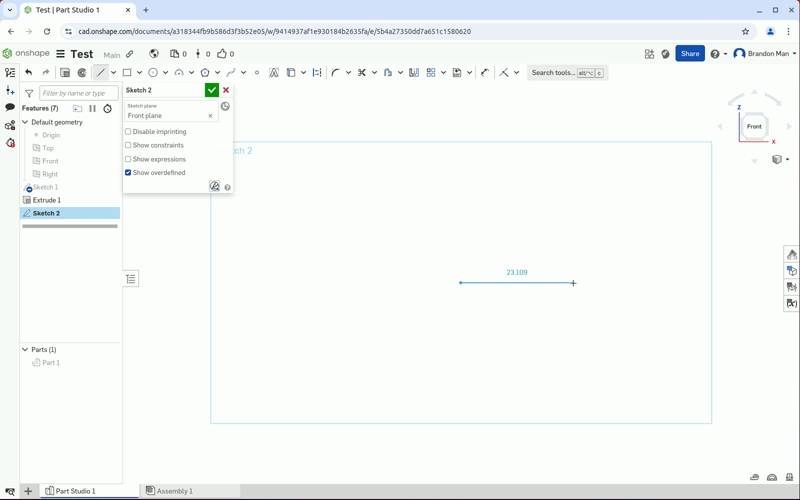
key_up(shift)
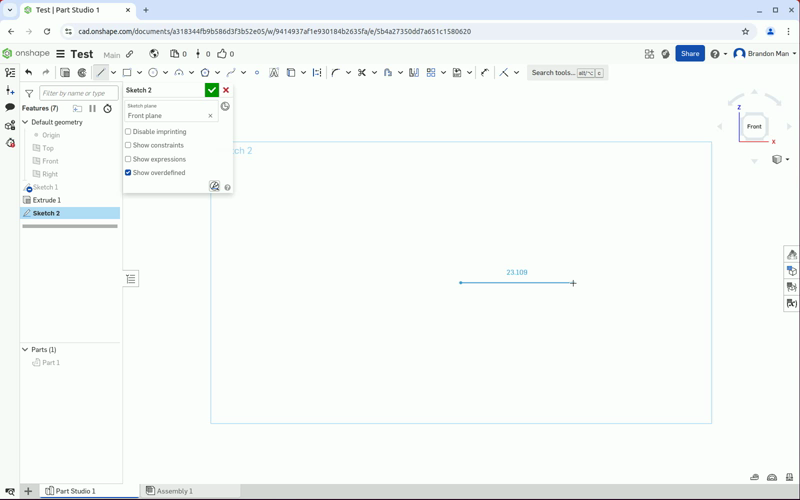
key_down(shift)
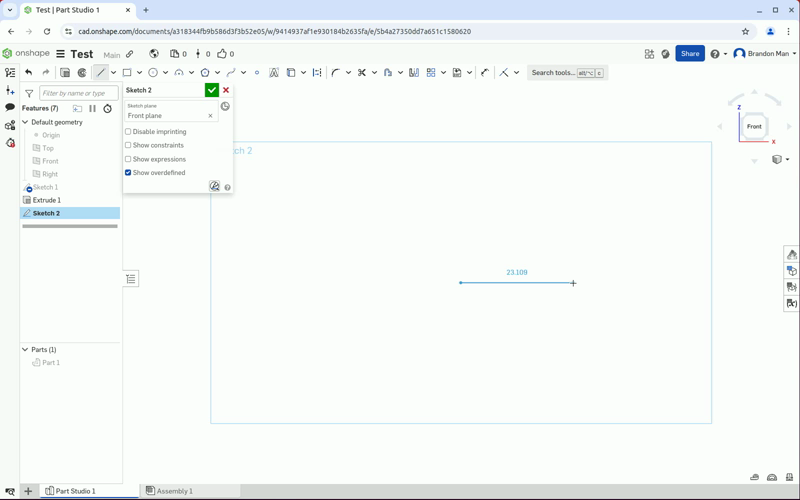
mouse_move(589, 282)
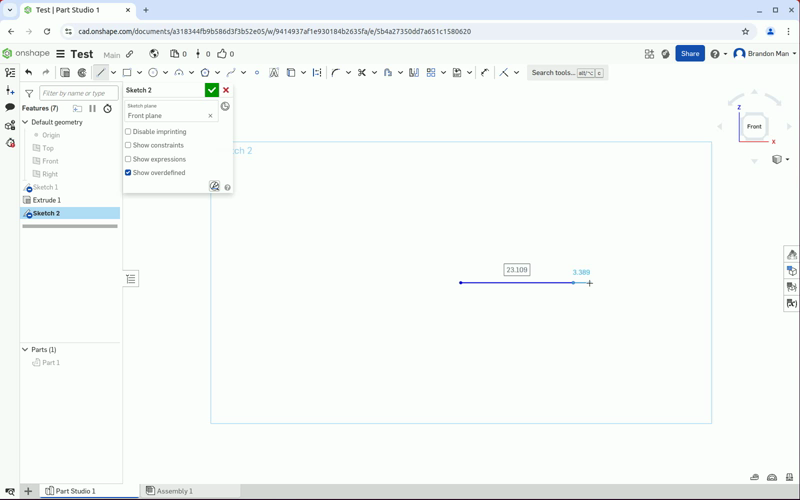
mouse_move(573, 245)
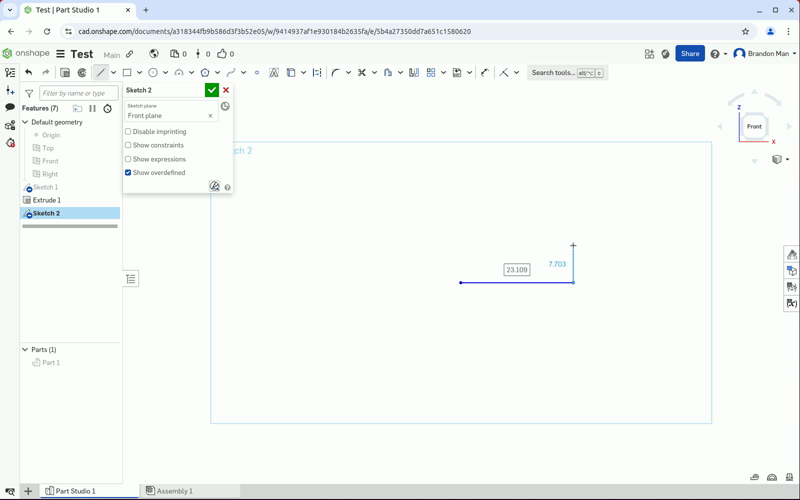
click(573, 245)
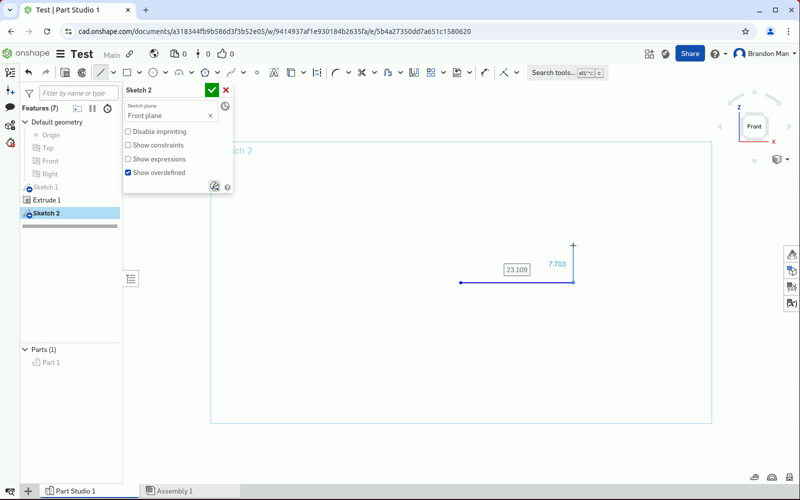
key_up(shift)
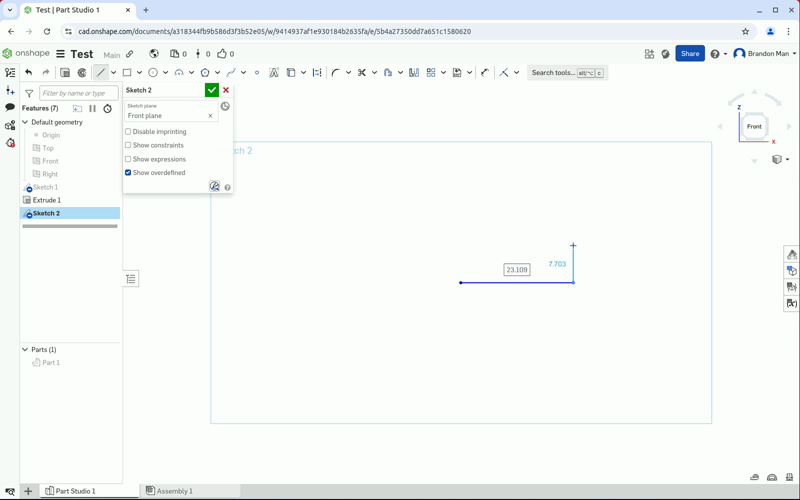
key_down(shift)
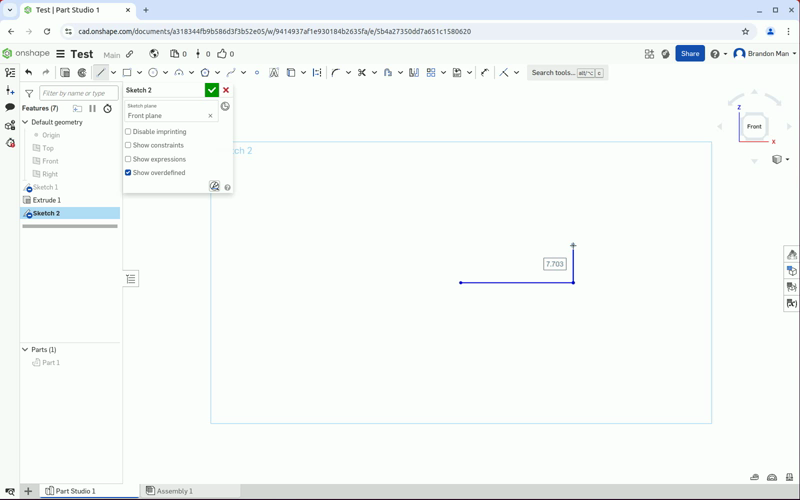
mouse_move(498, 245)
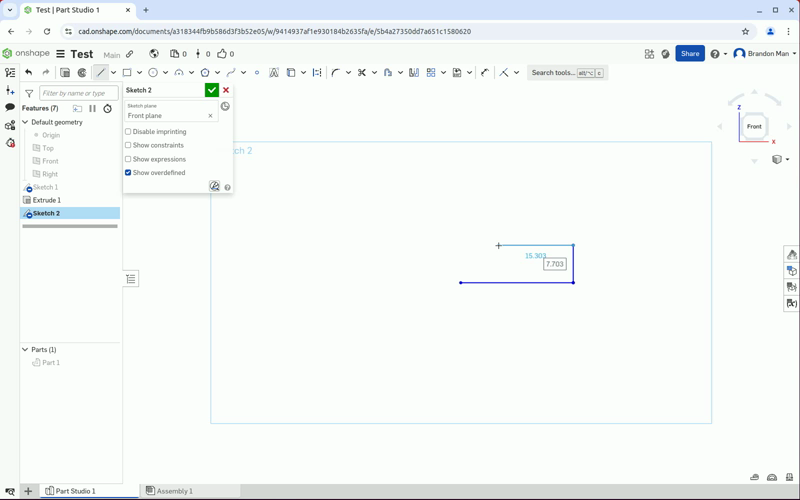
click(498, 245)
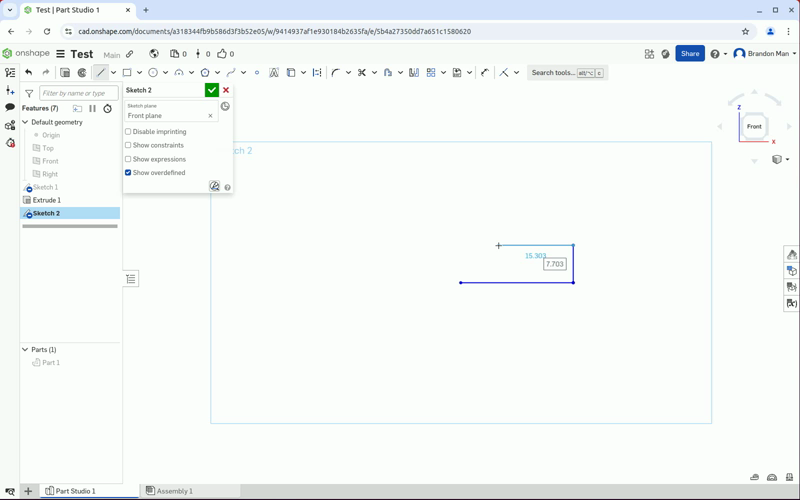
key_up(shift)
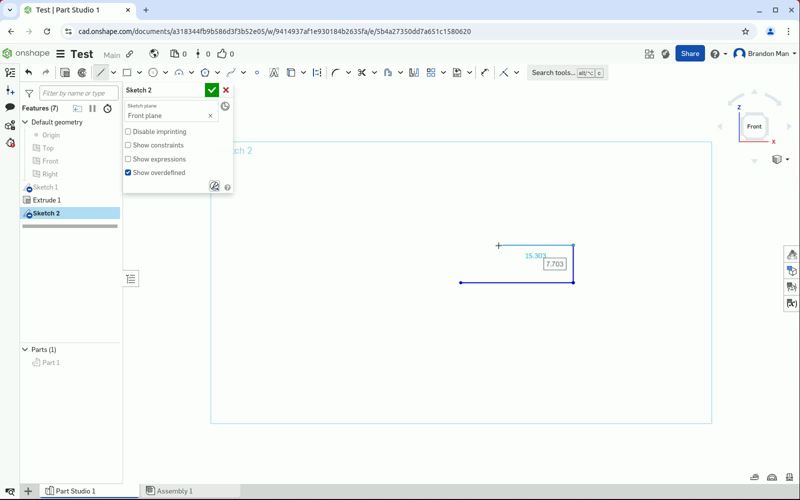
key_down(shift)
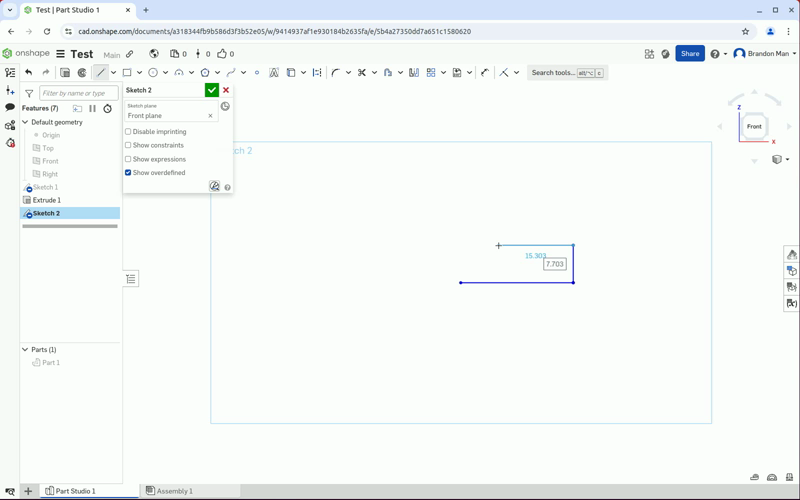
mouse_move(528, 245)
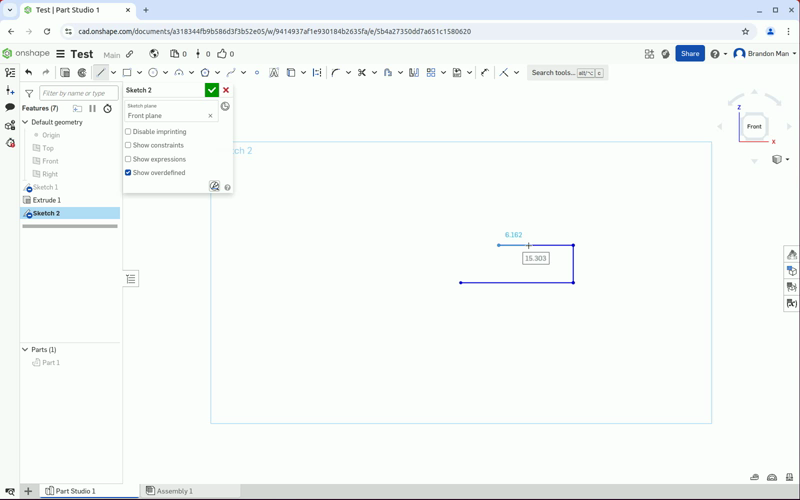
mouse_move(498, 189)
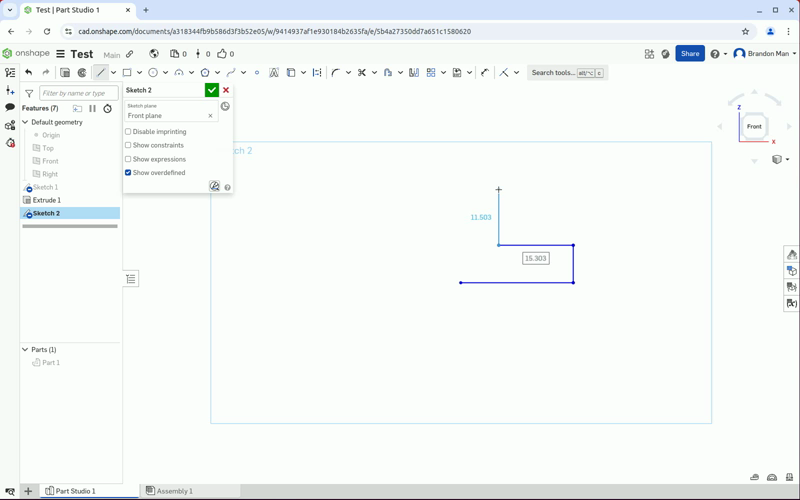
click(498, 189)
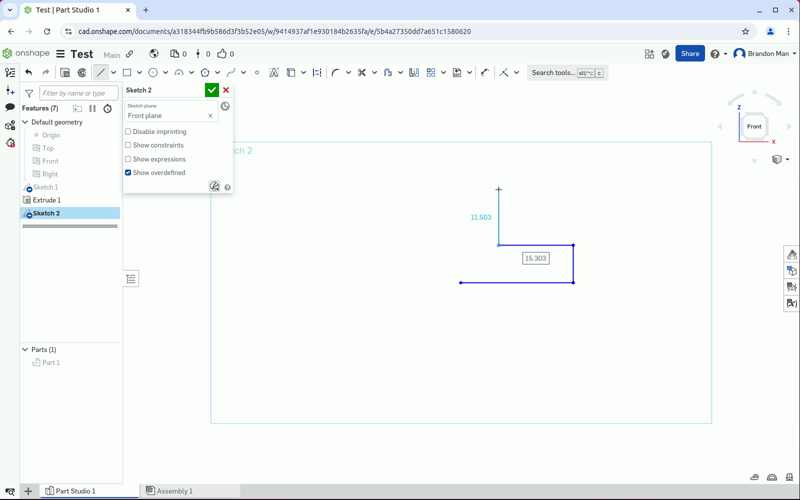
key_up(shift)
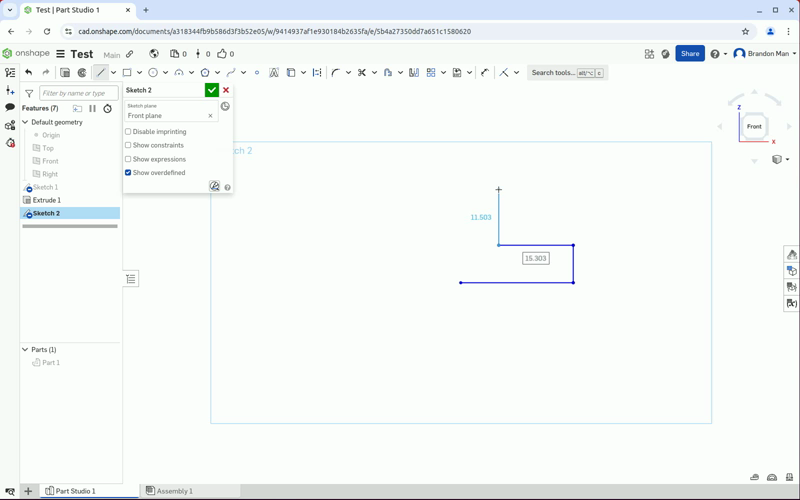
key_down(shift)
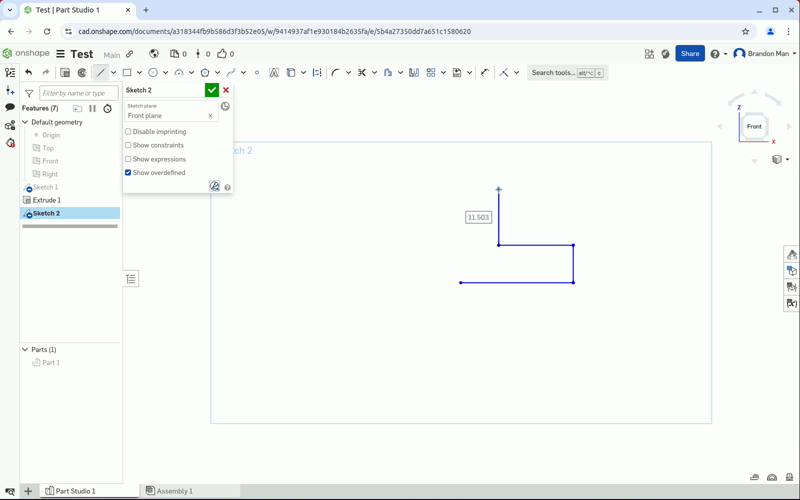
mouse_move(528, 189)
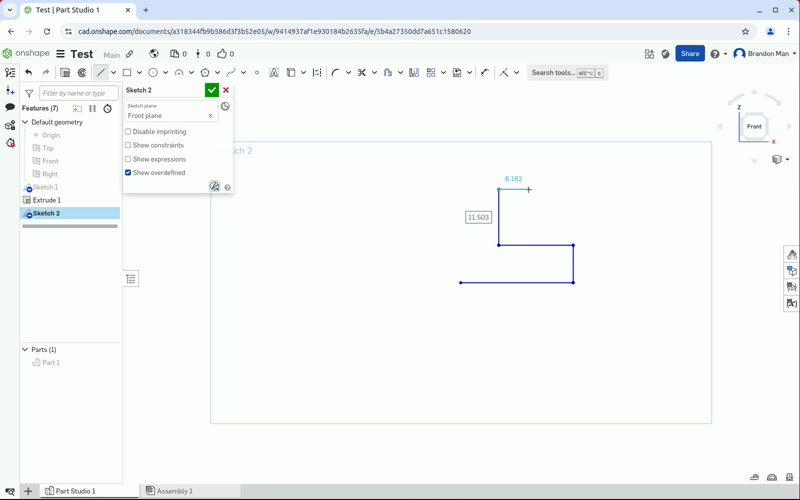
mouse_move(460, 189)
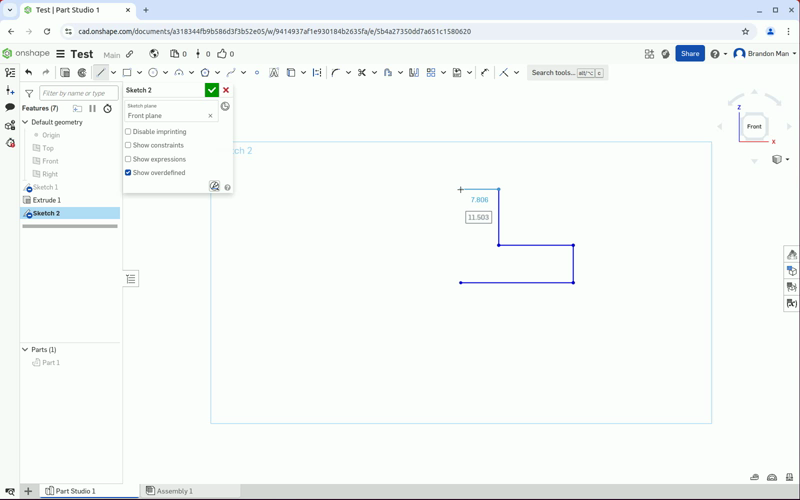
click(460, 189)
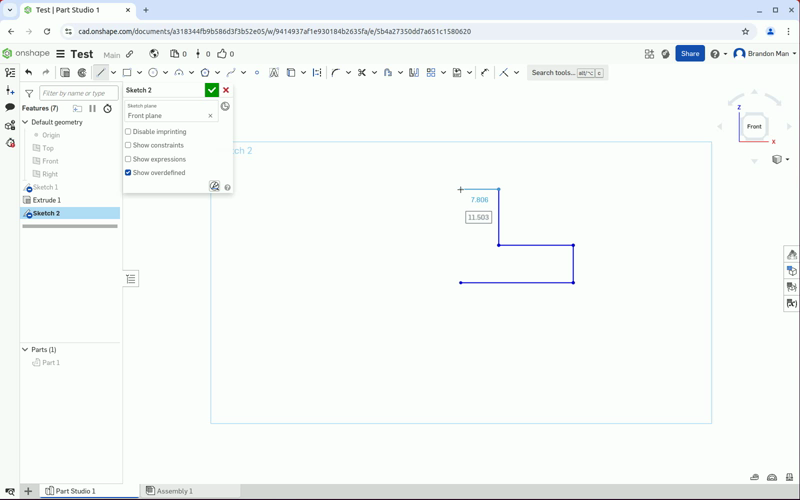
key_up(shift)
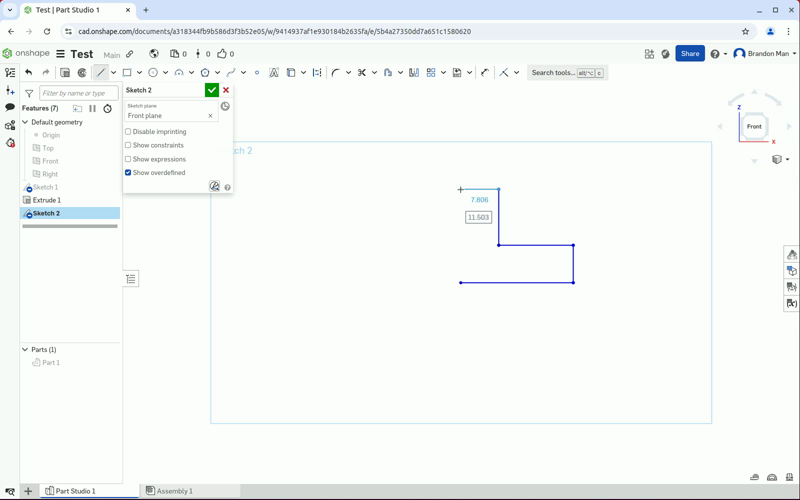
key_down(shift)
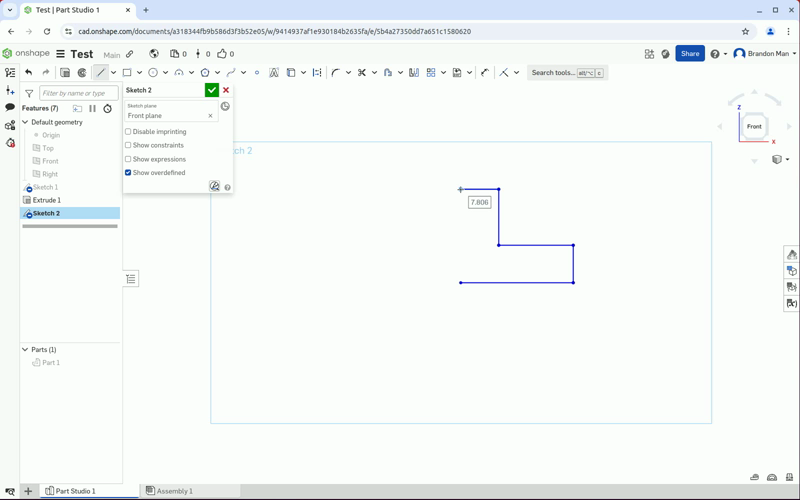
mouse_move(460, 282)
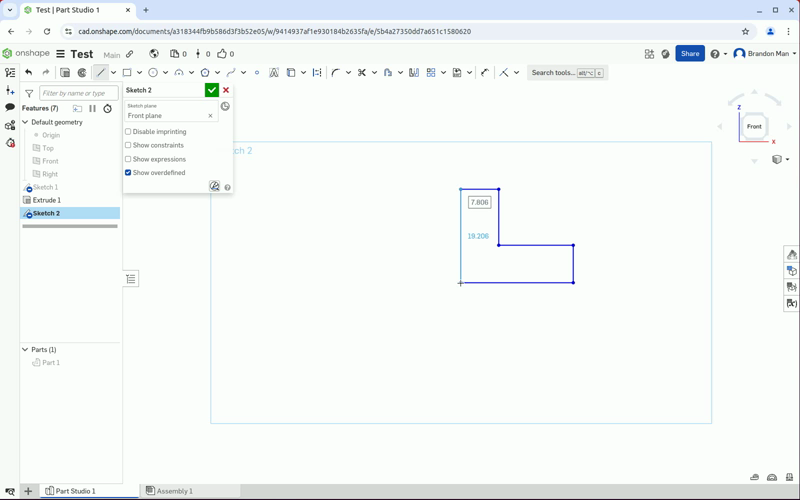
key_up(shift)
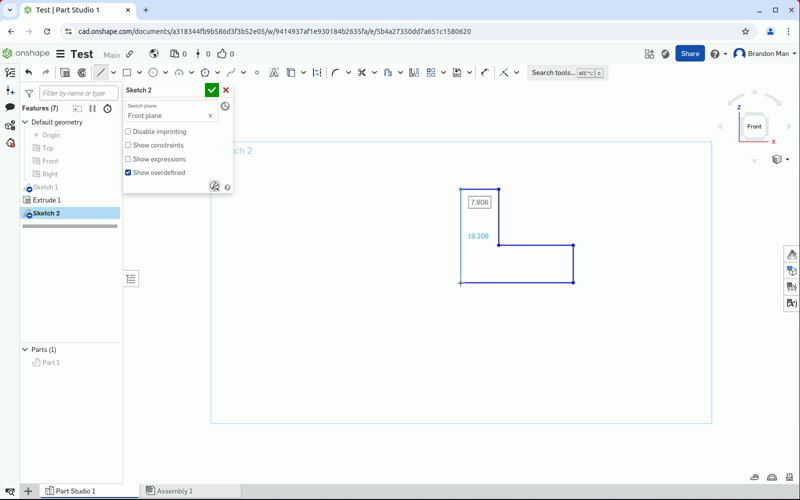
click(460, 282)
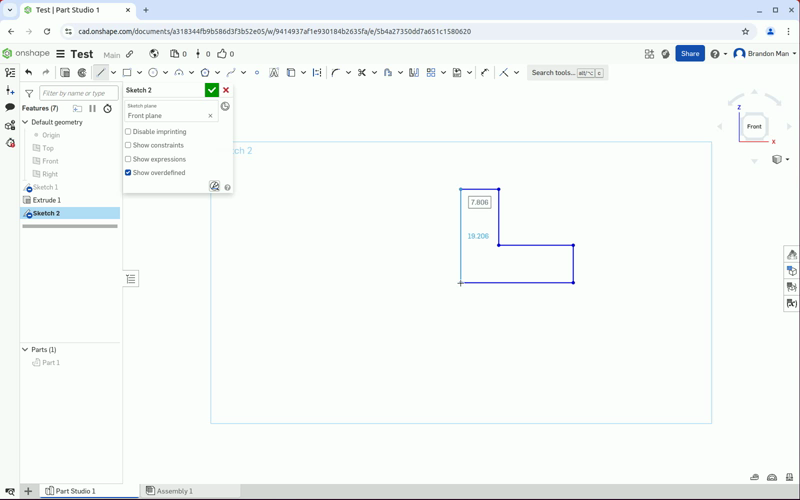
key(esc)
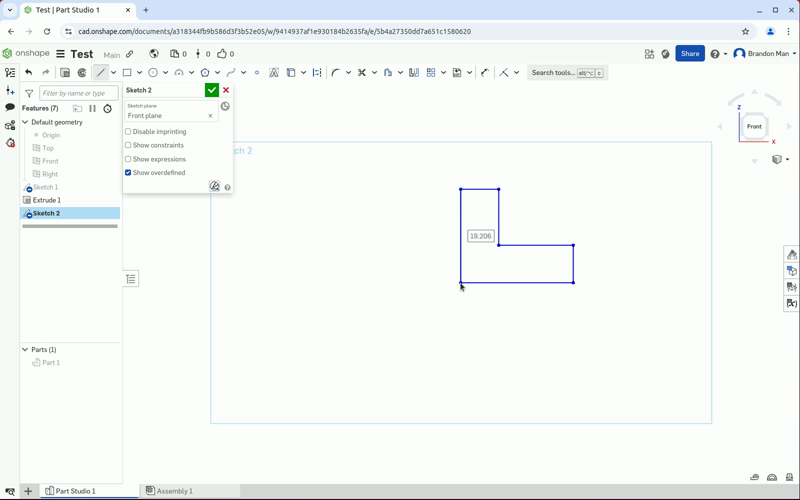
mouse_move(540, 270)
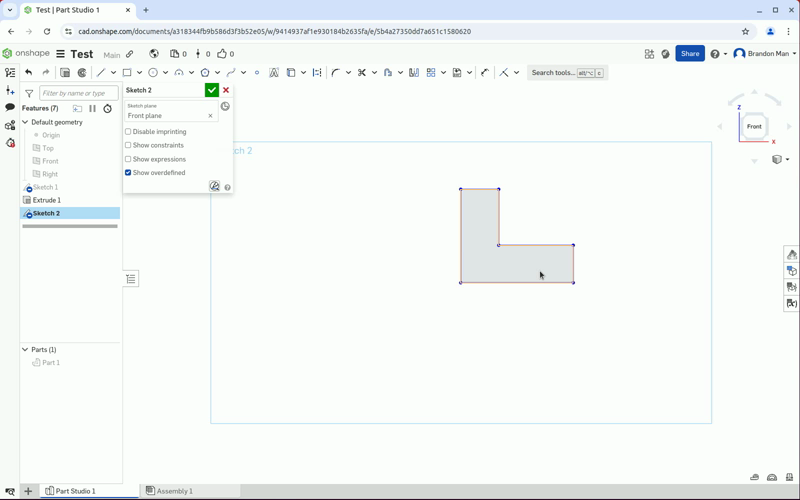
click(540, 270)
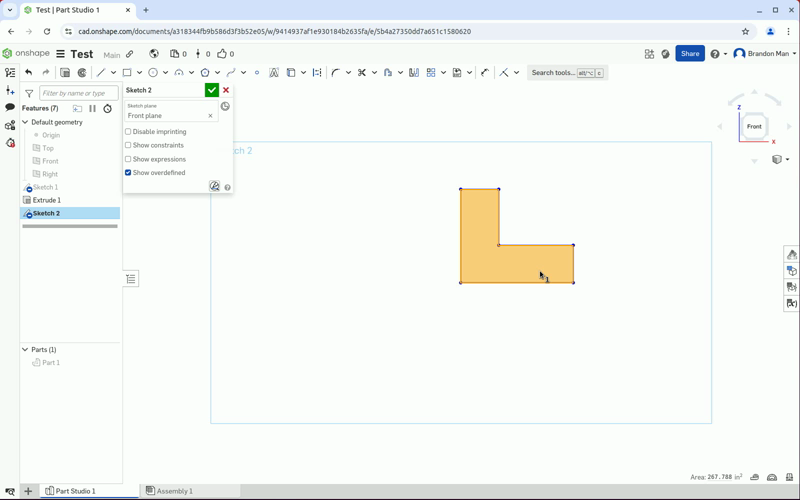
mouse_move(73, 352)
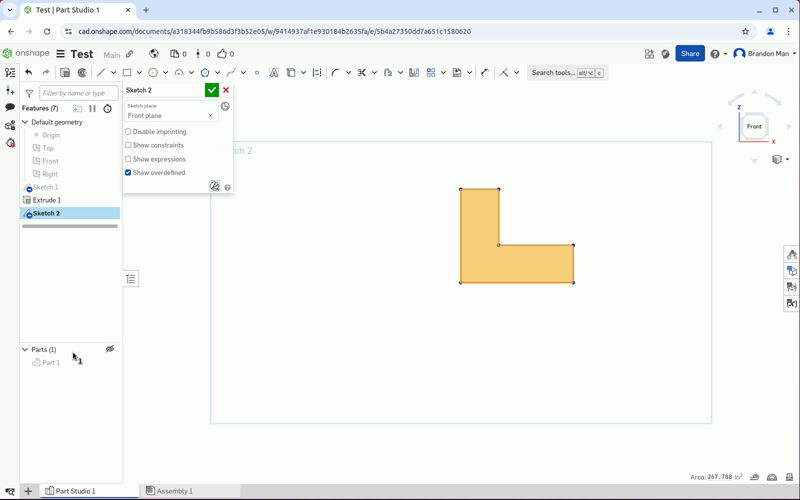
key(shift+y)
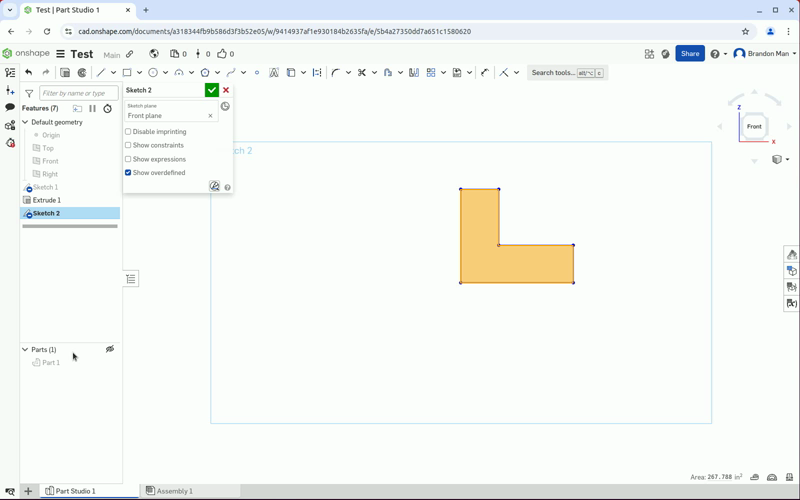
key(shift+e)
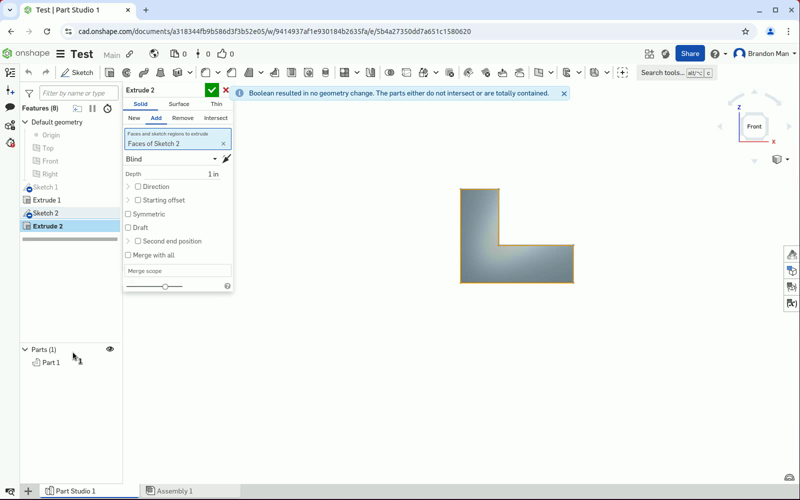
mouse_move(143, 106)
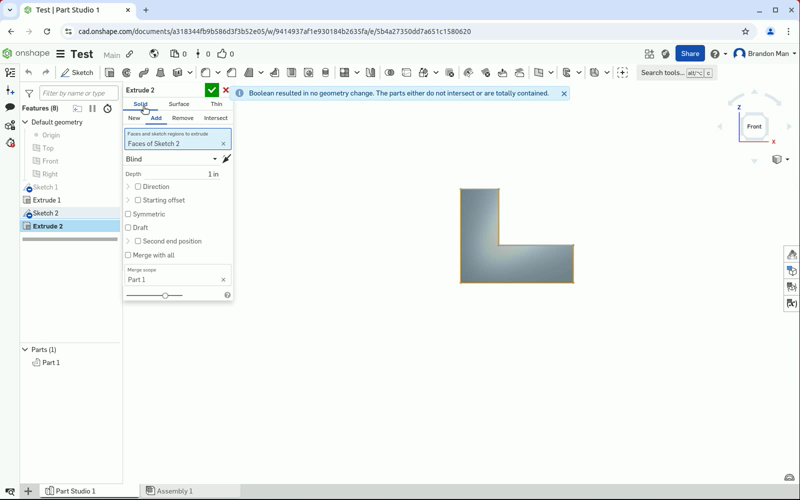
click(143, 106)
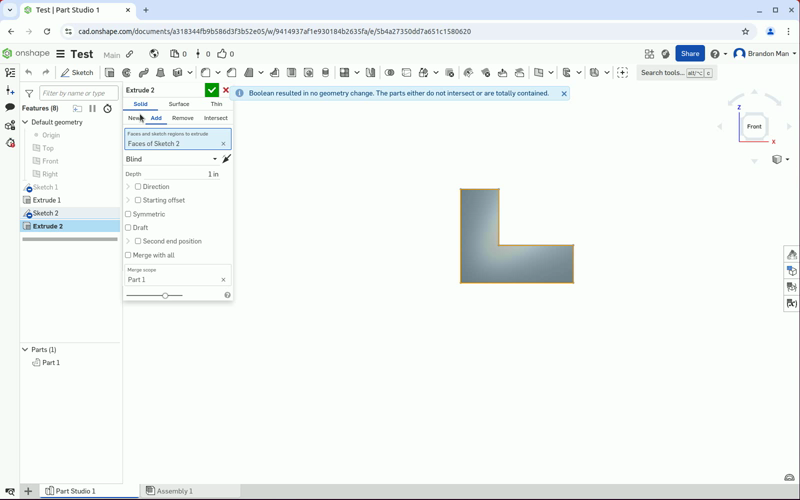
mouse_move(137, 120)
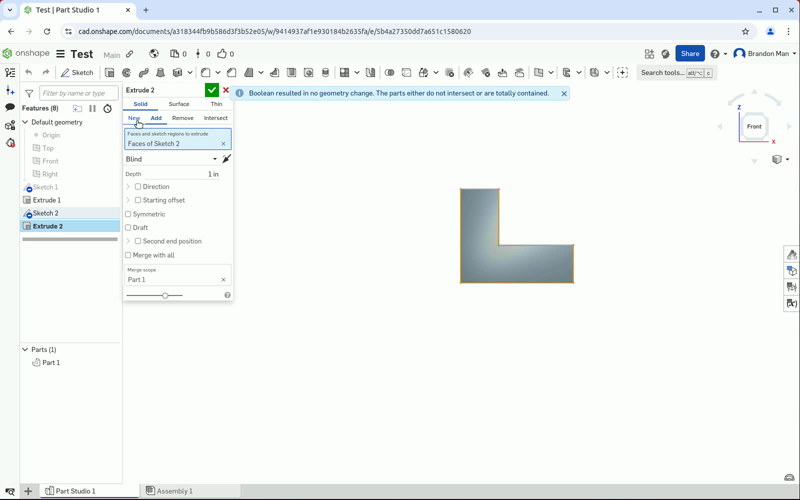
click(137, 120)
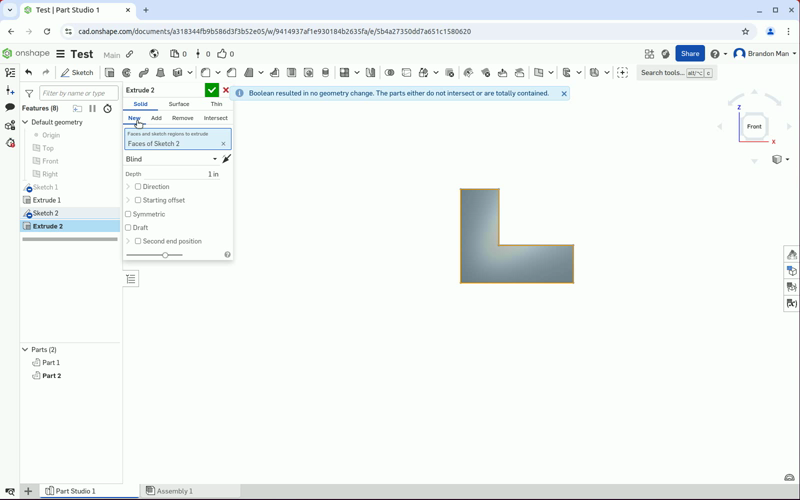
key(tab, 4)
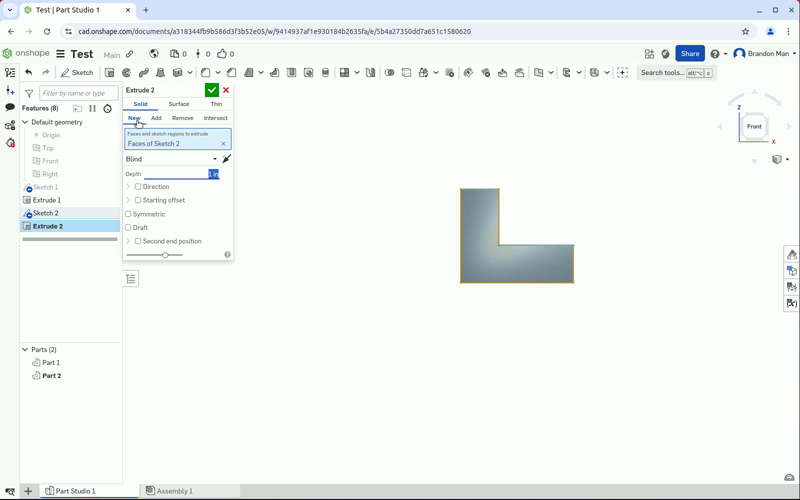
text(15.405)
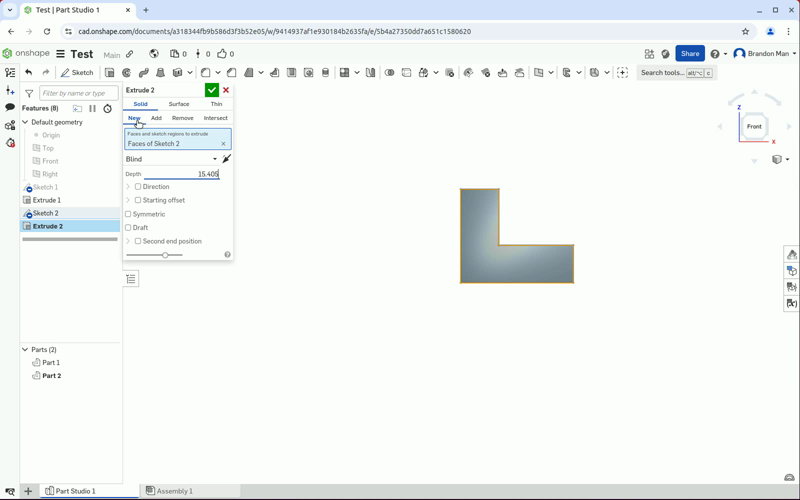
key(enter)
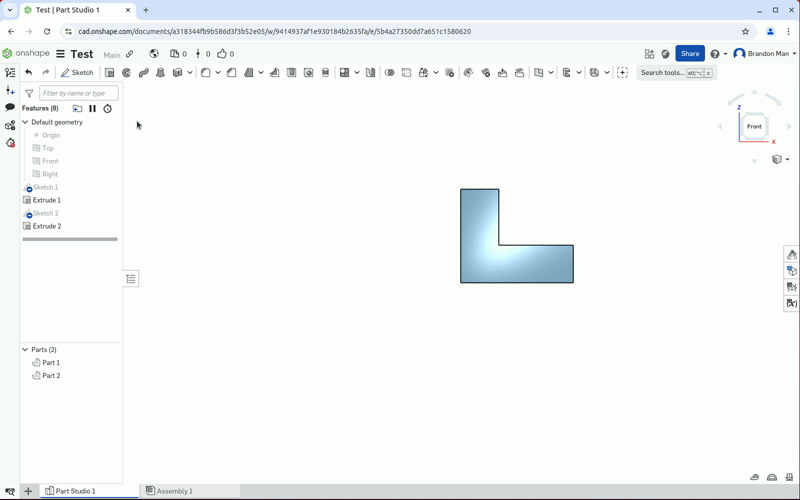
key(shift+h)
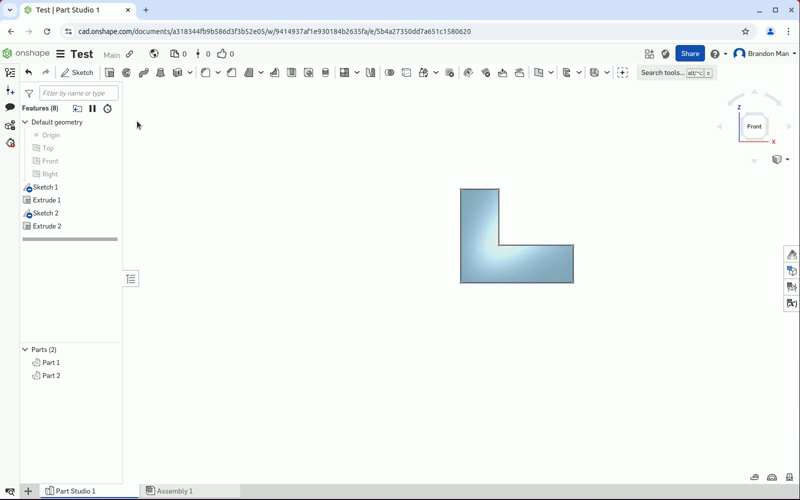
key(shift+h)
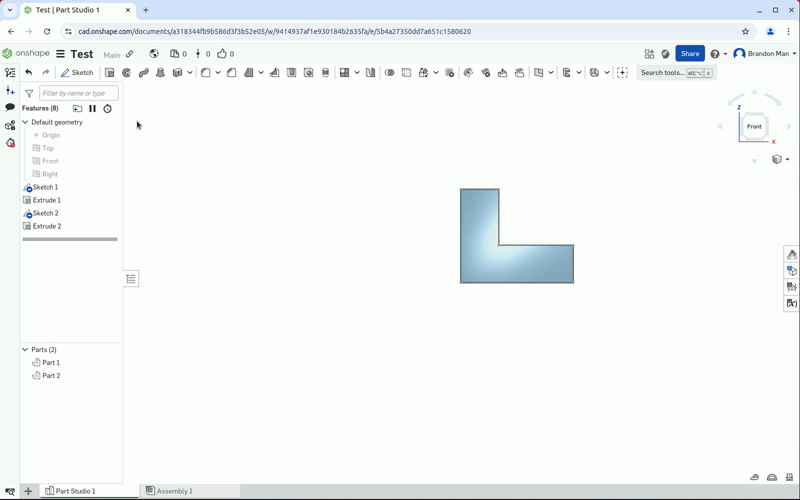
key(shift+7)
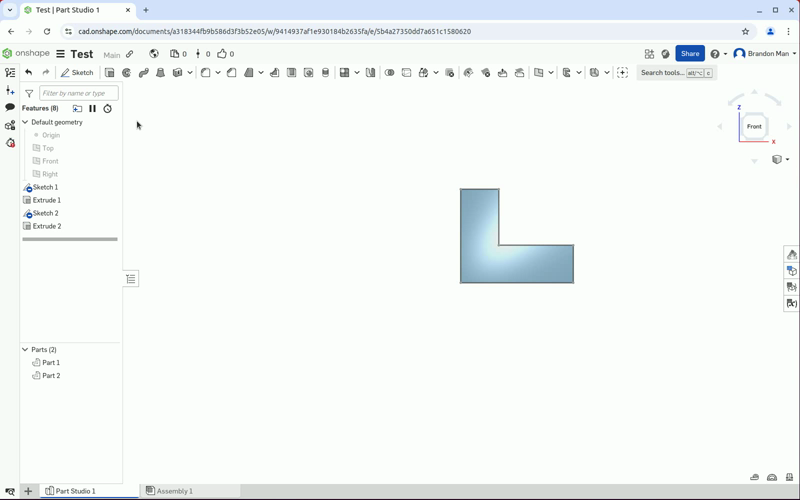
key(left, 2)
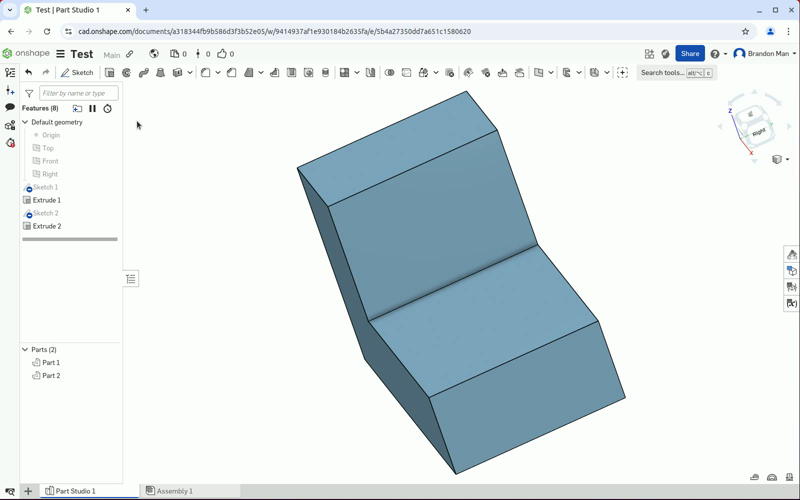
key(down, 2)
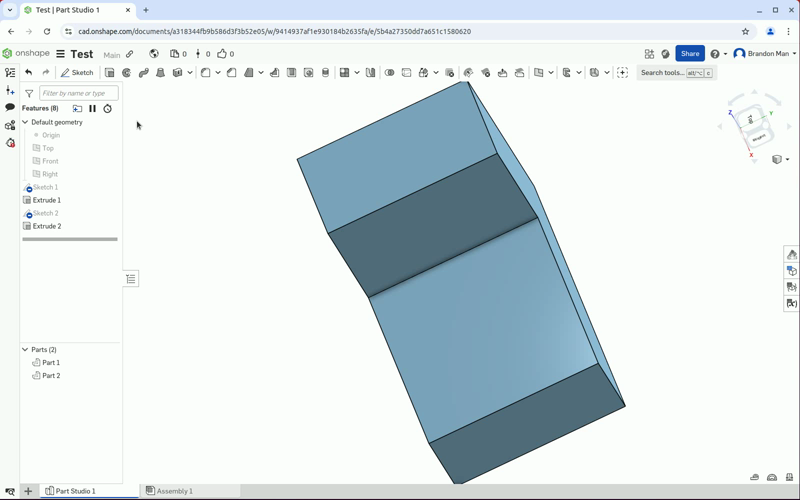
key(up, 2)
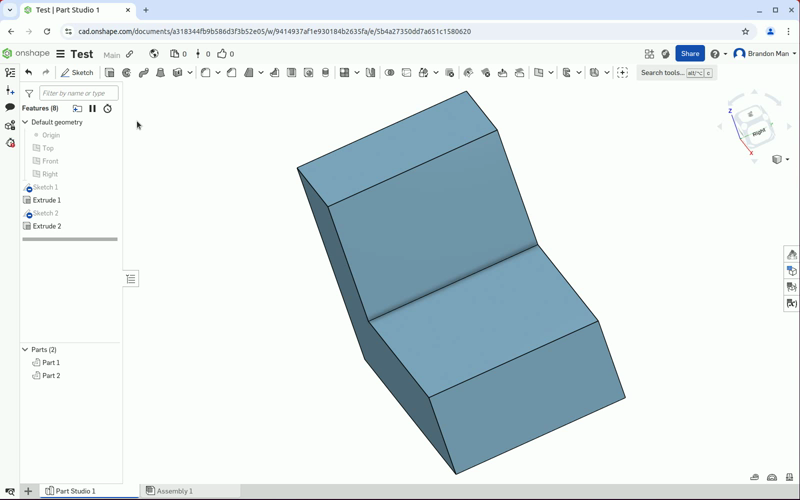
key(right, 2)
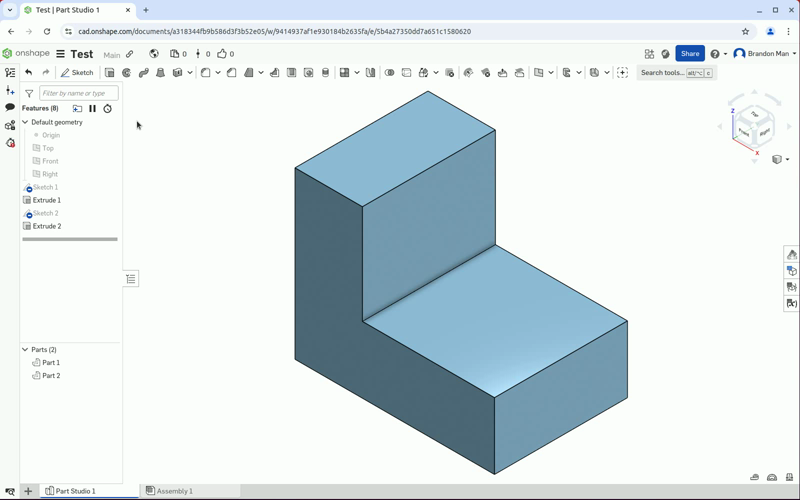
mouse_move(73, 189)
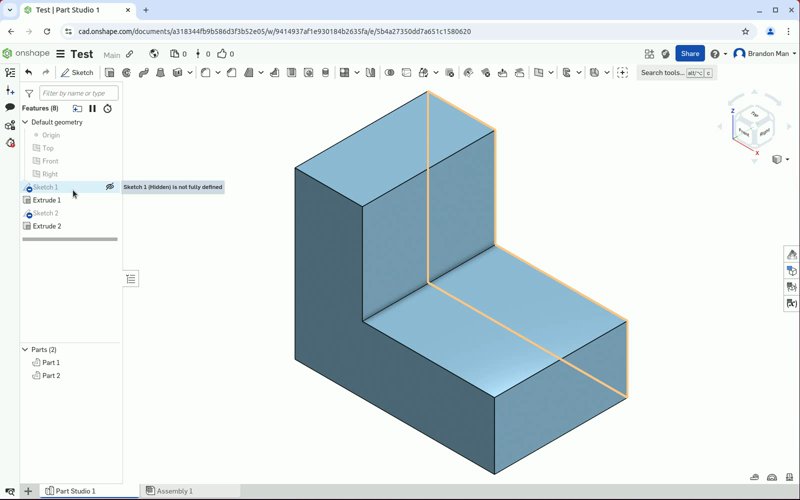
click(73, 189)